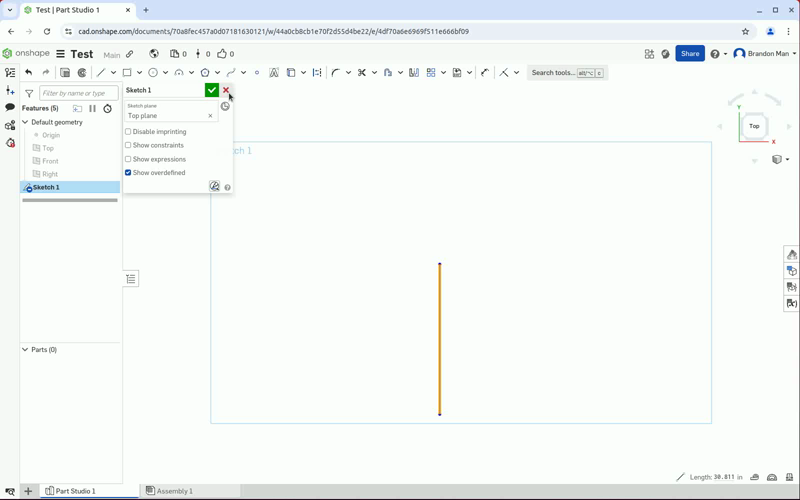
key(shift+h)
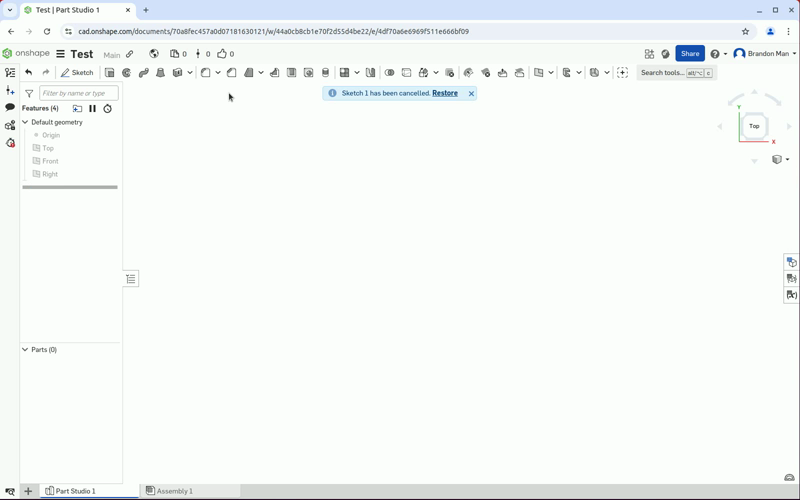
mouse_move(73, 352)
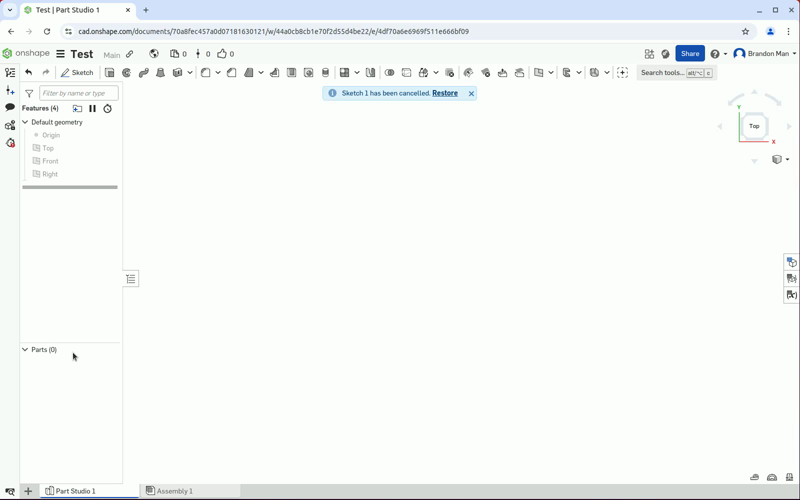
key(y)
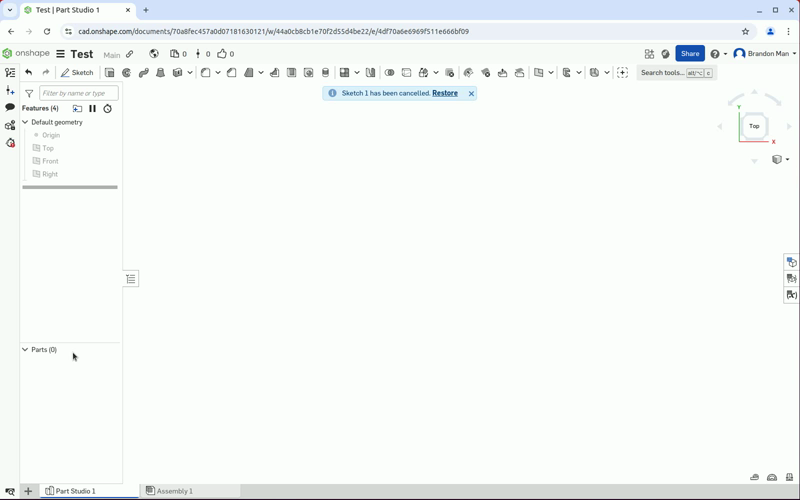
key(shift+p)
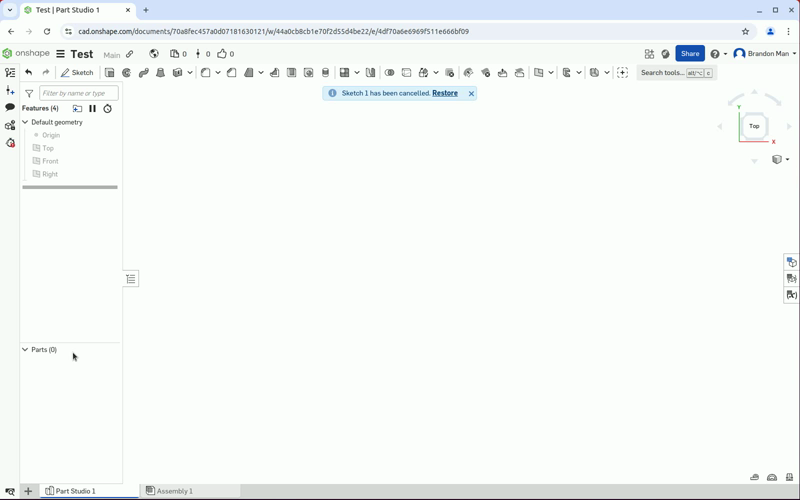
key(space)
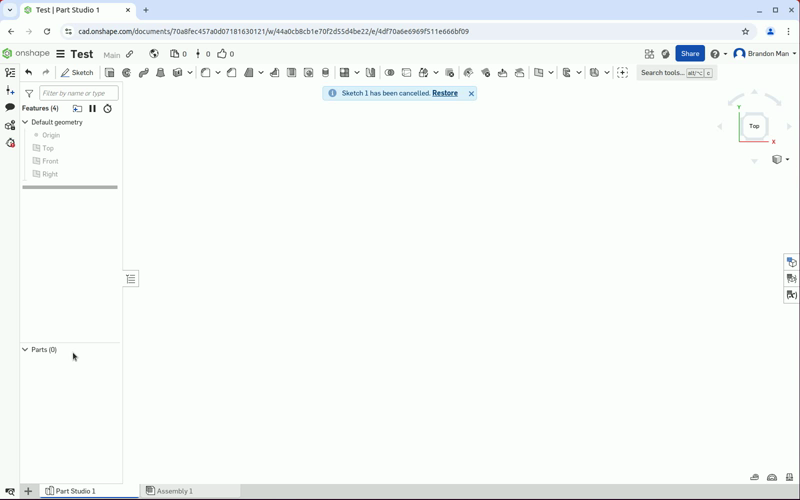
key_down(shift)
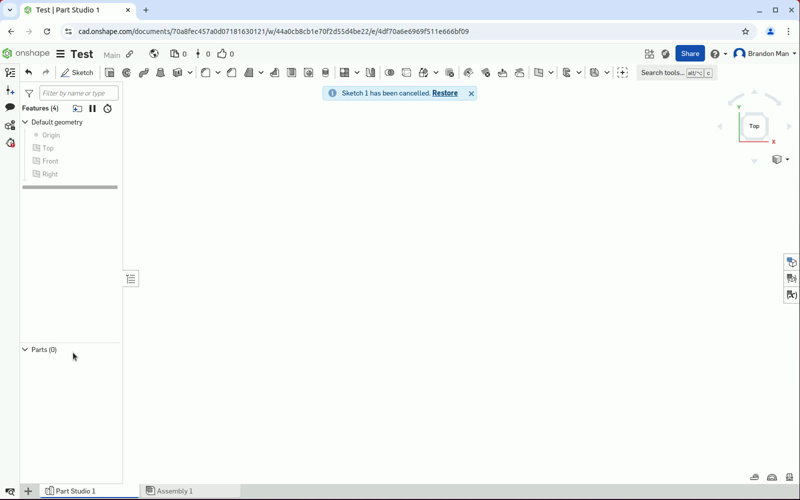
key(up)
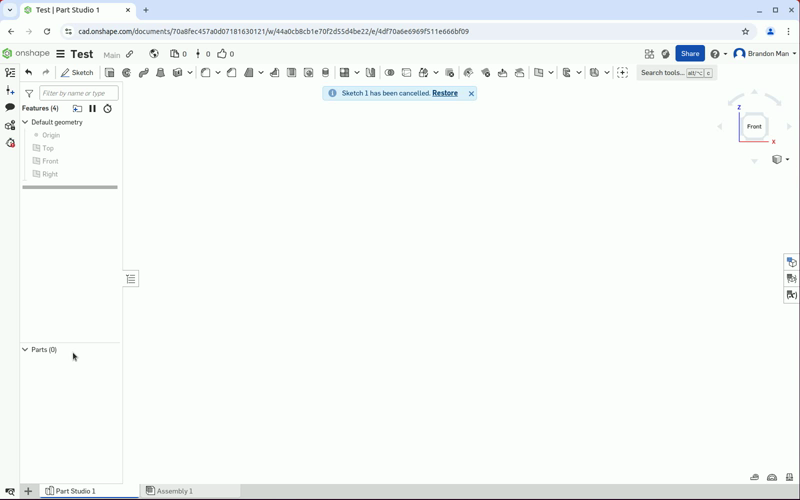
key_up(shift)
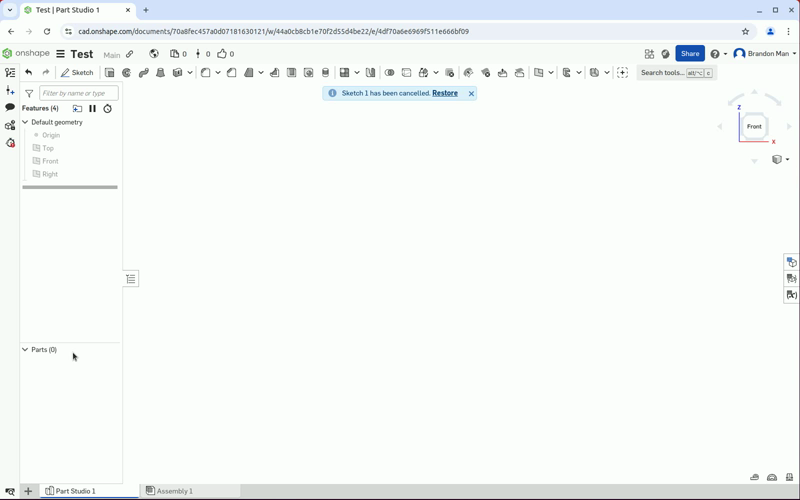
mouse_move(73, 352)
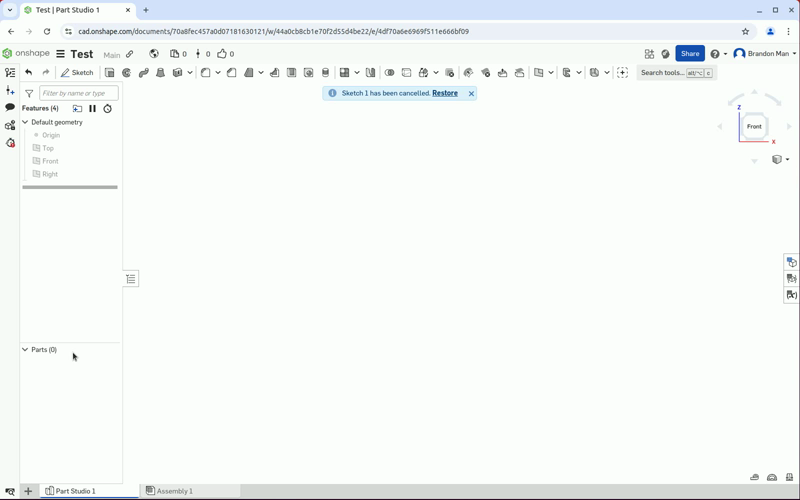
key(shift+y)
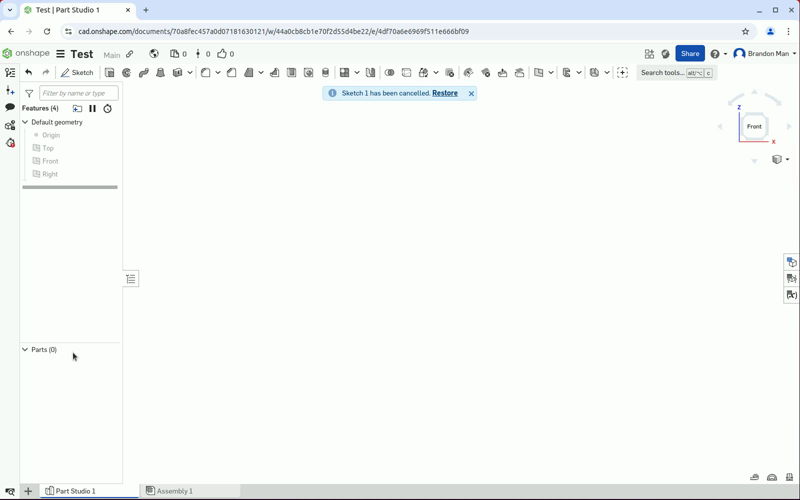
key(shift+s)
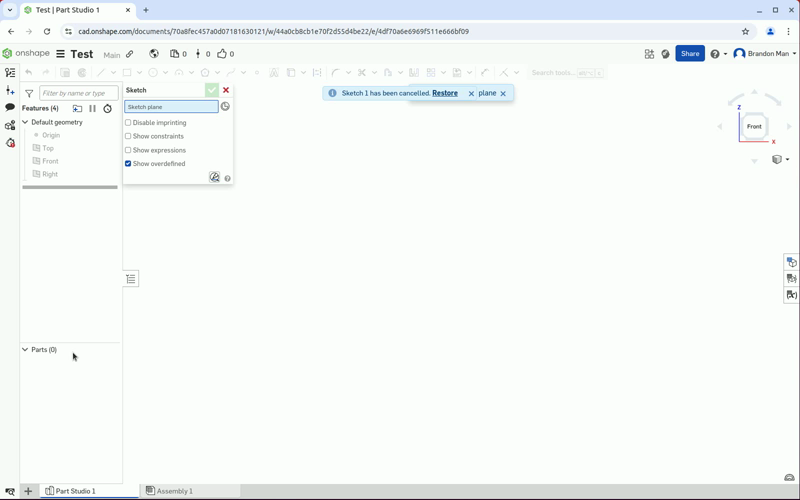
mouse_move(73, 163)
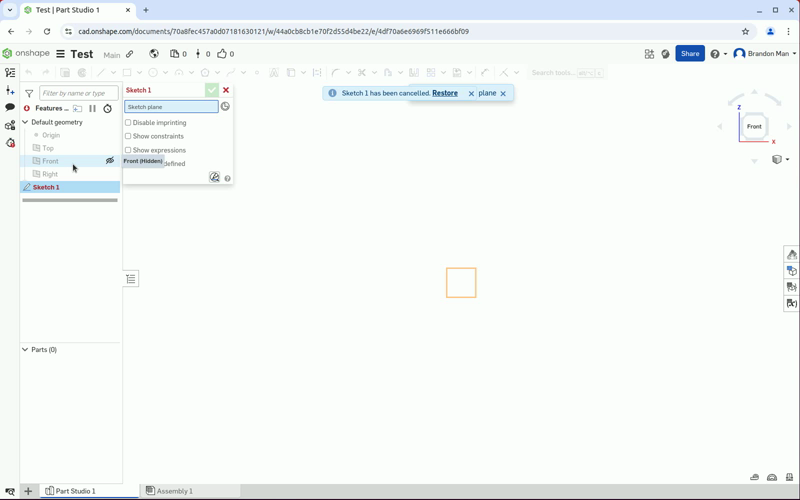
click(73, 163)
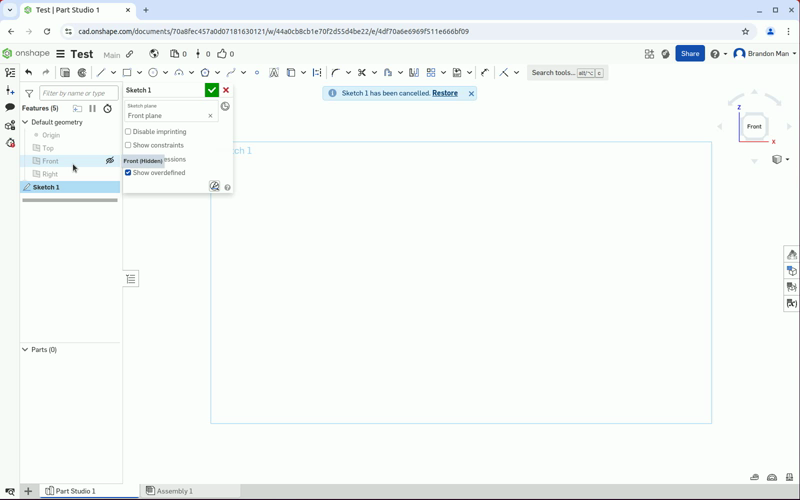
mouse_move(73, 352)
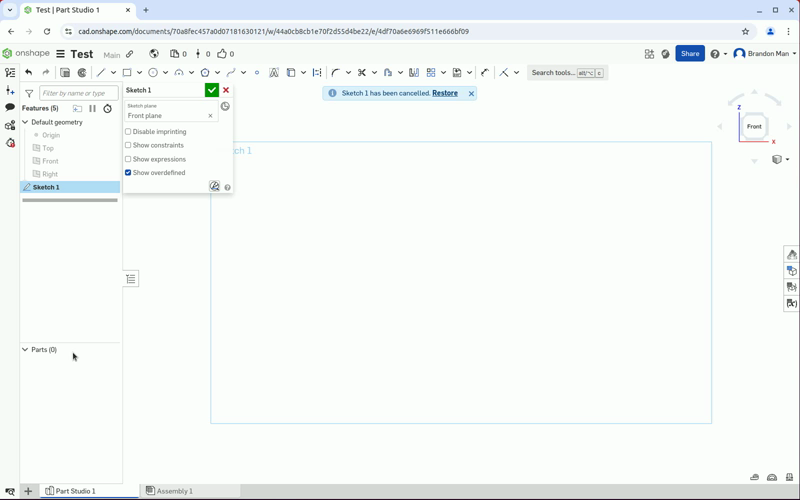
key(y)
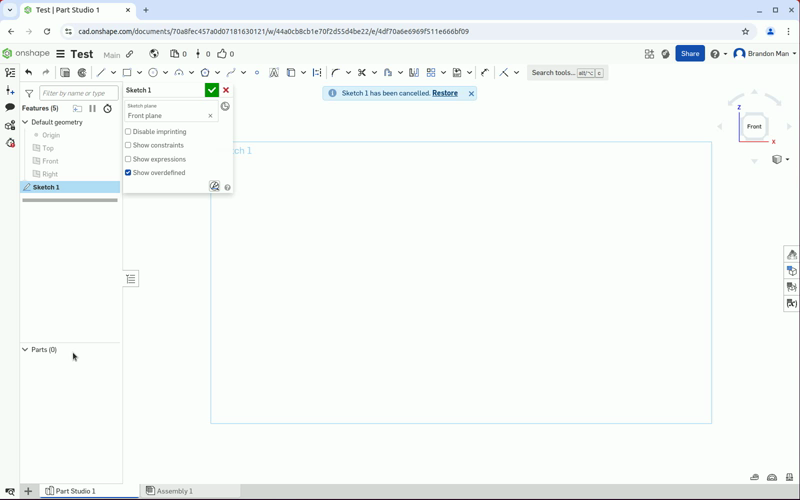
key(l)
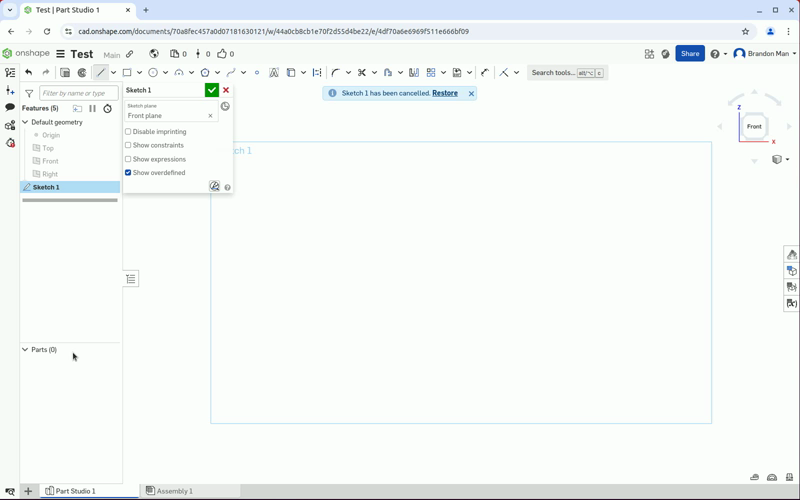
key_down(shift)
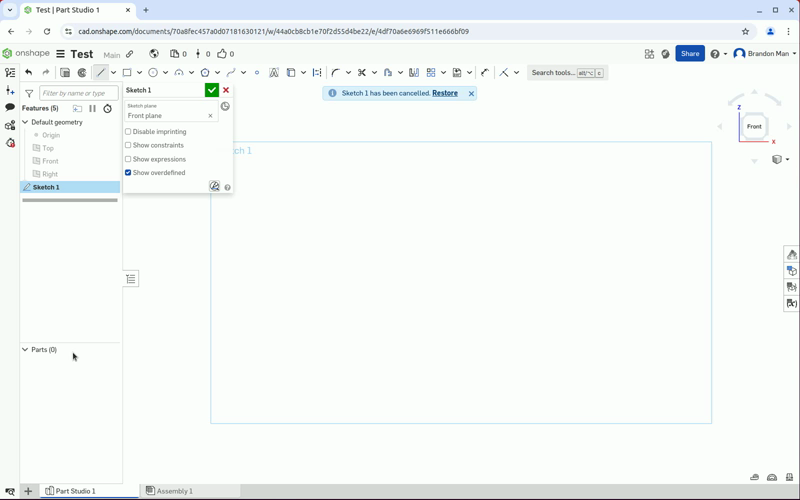
mouse_move(393, 395)
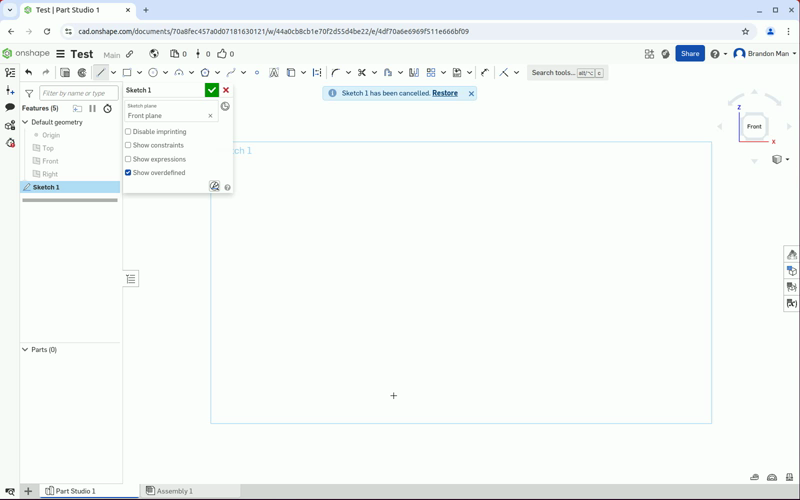
click(393, 395)
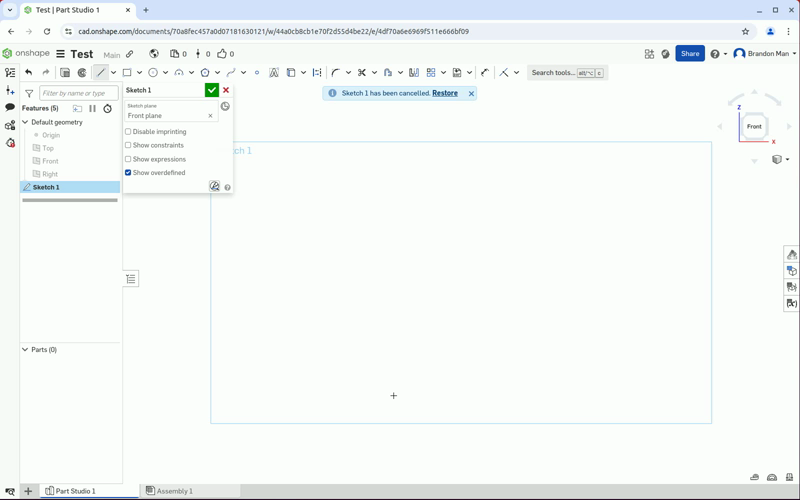
key_up(shift)
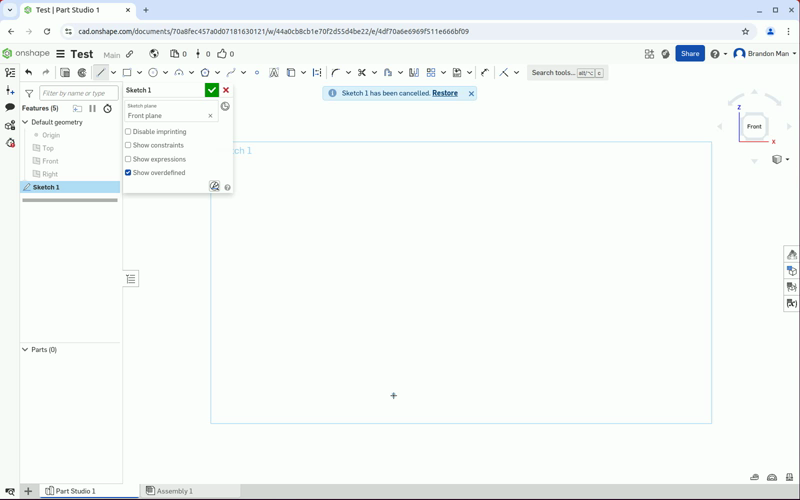
key_down(shift)
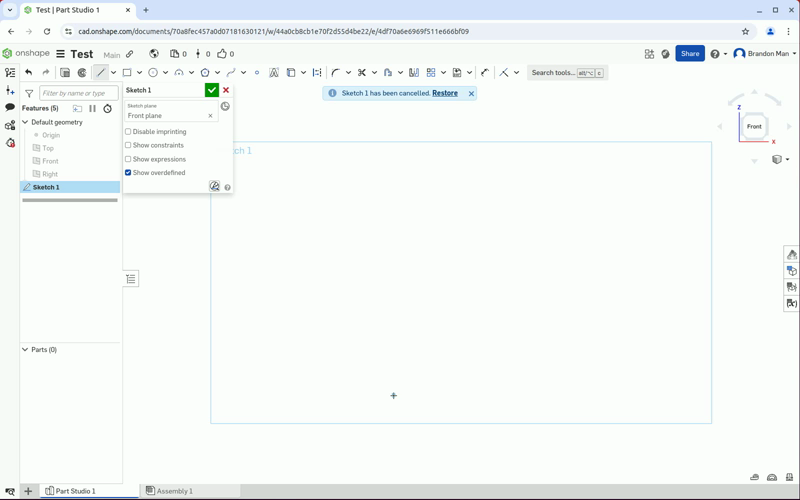
mouse_move(525, 395)
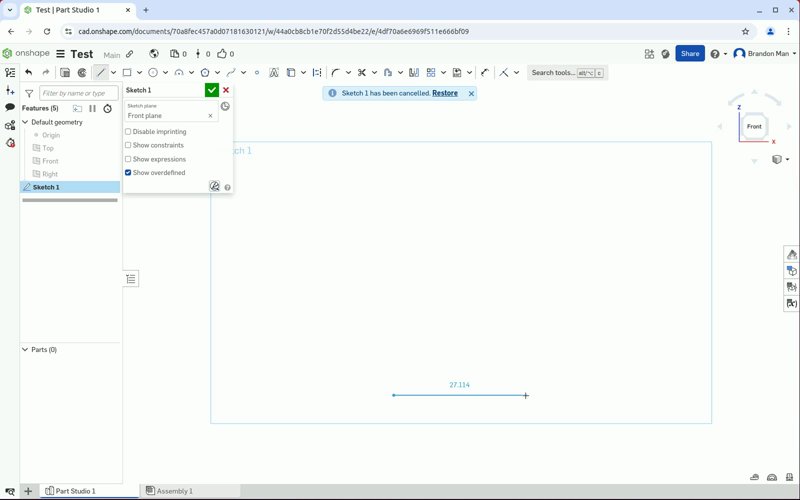
click(525, 395)
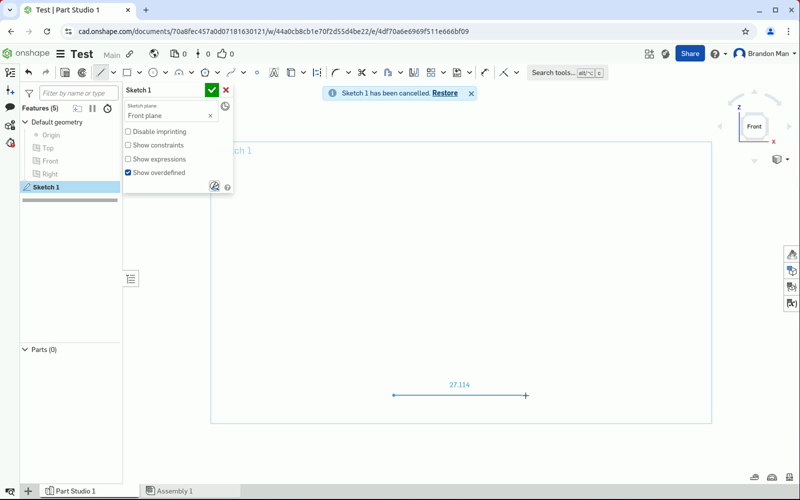
key_up(shift)
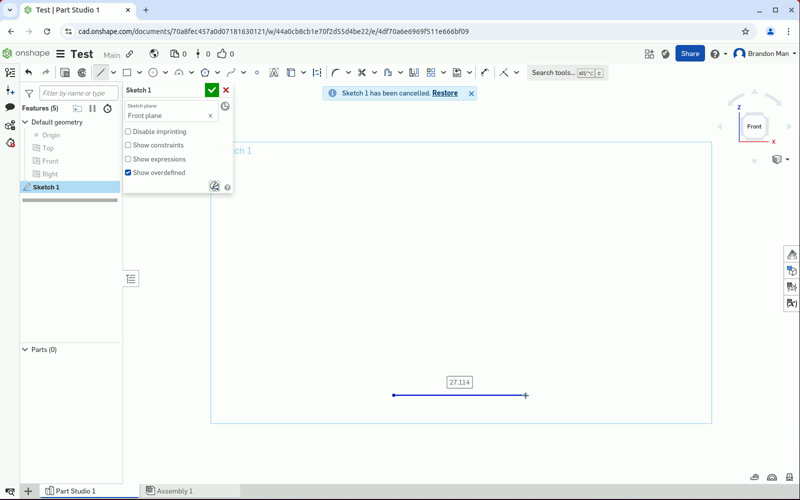
key_down(shift)
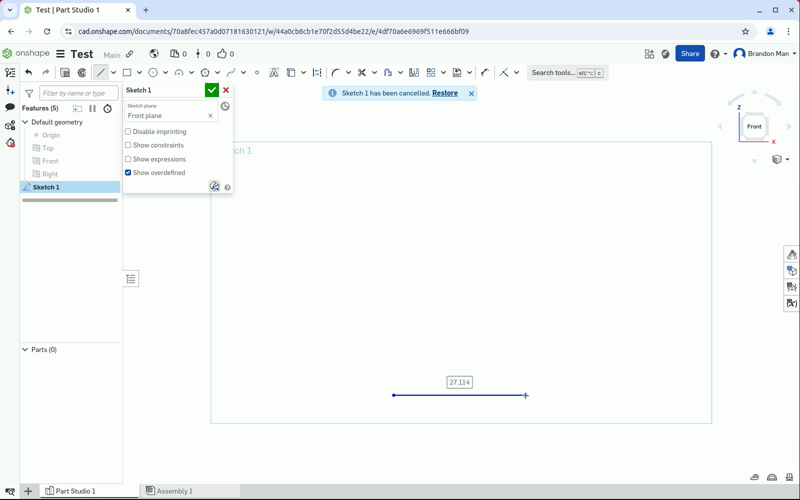
mouse_move(525, 171)
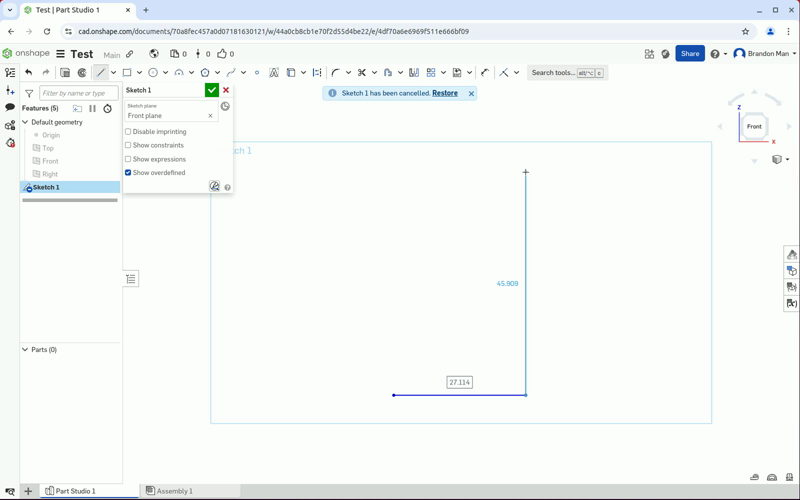
click(525, 171)
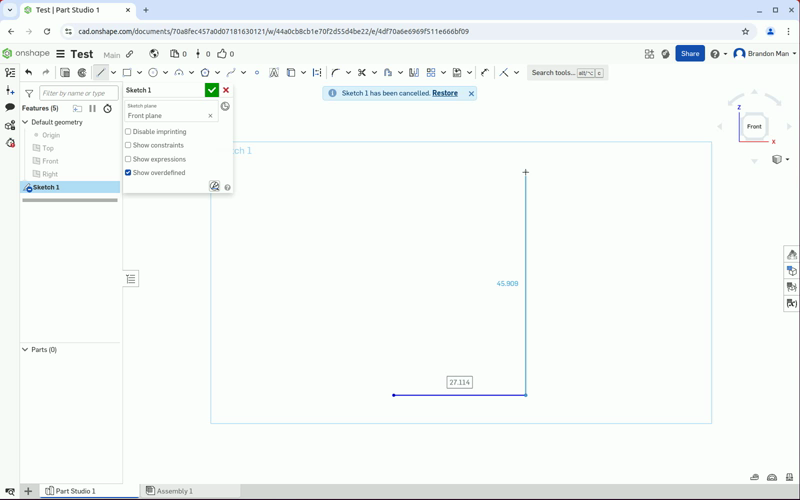
key_up(shift)
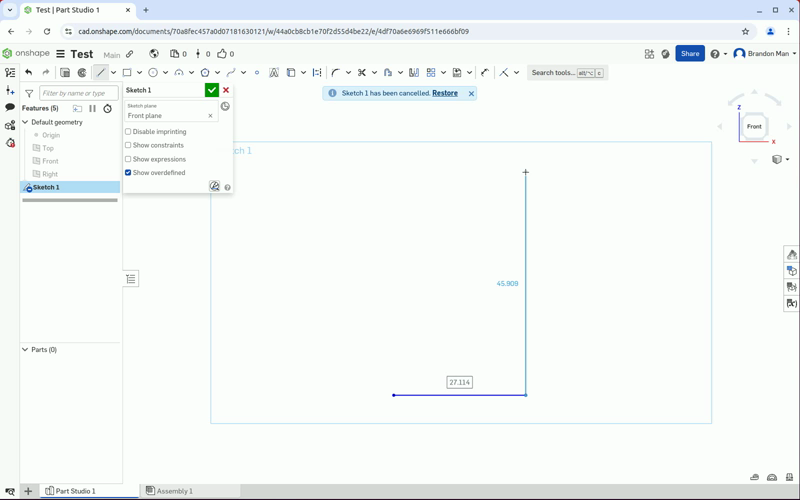
key_down(shift)
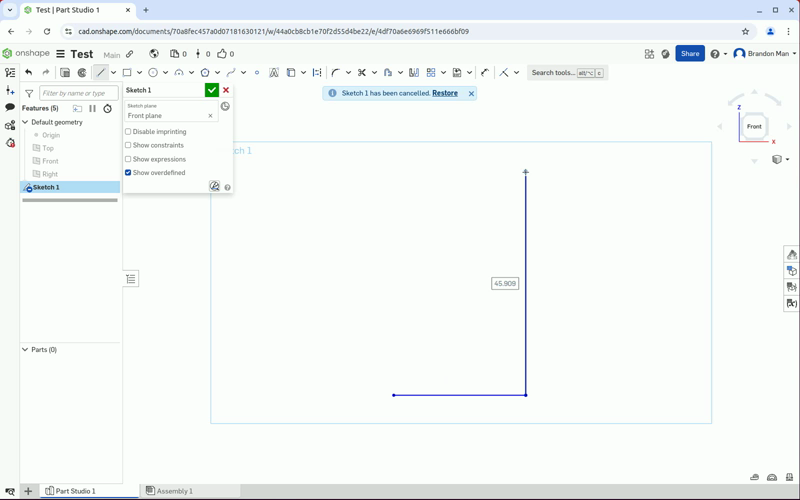
mouse_move(394, 171)
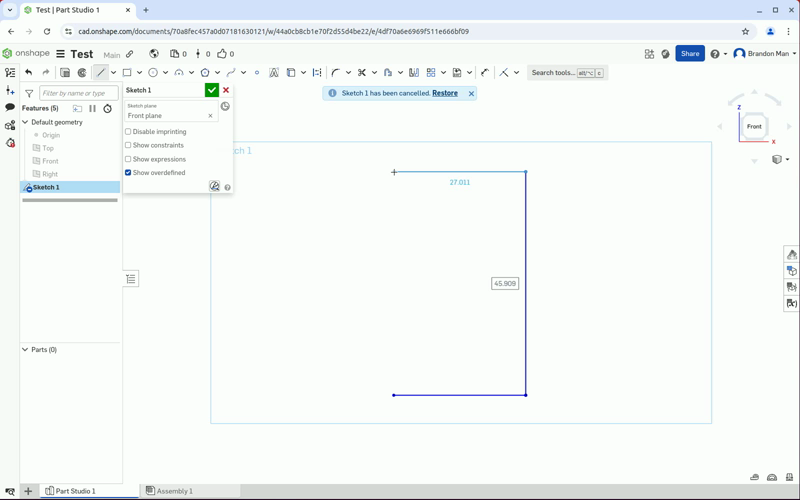
click(394, 171)
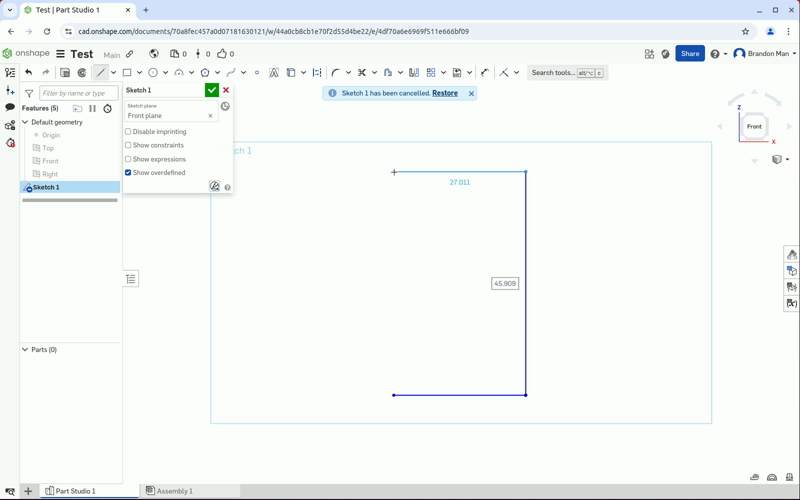
key_up(shift)
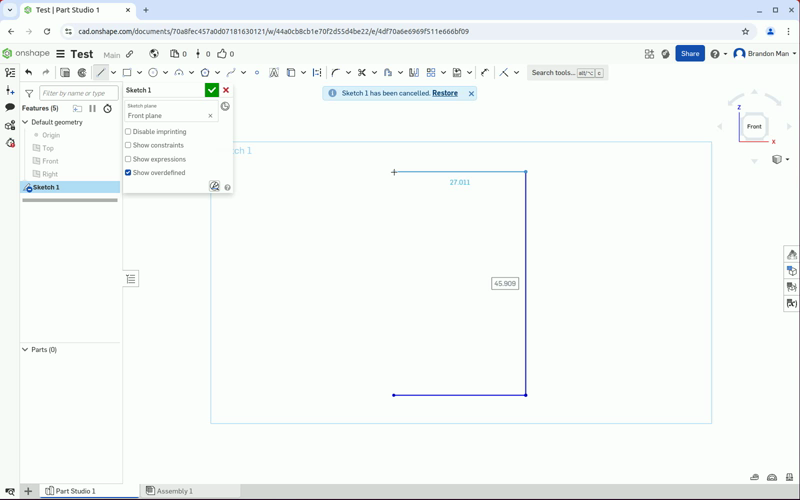
key_down(shift)
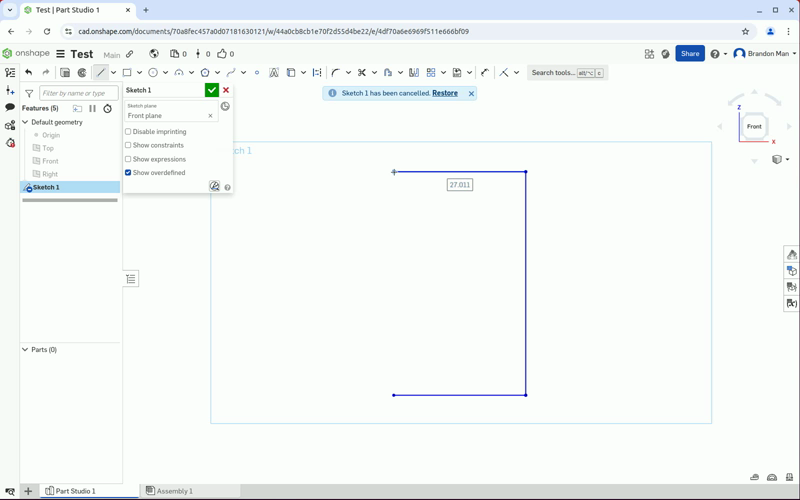
mouse_move(393, 395)
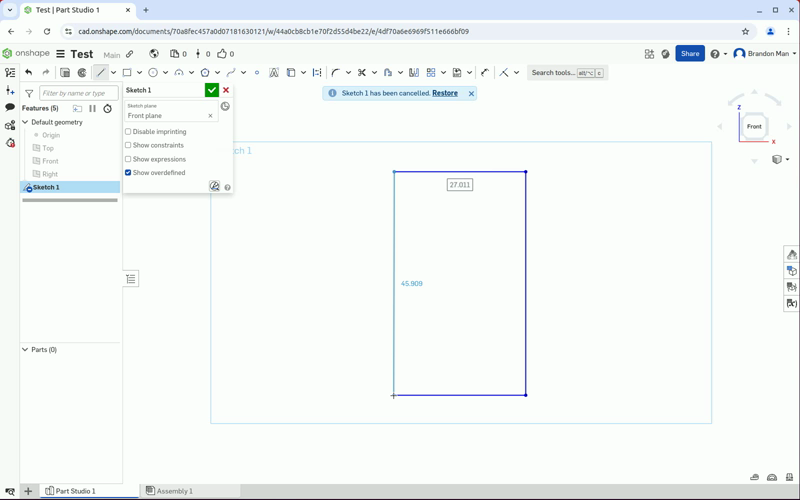
key_up(shift)
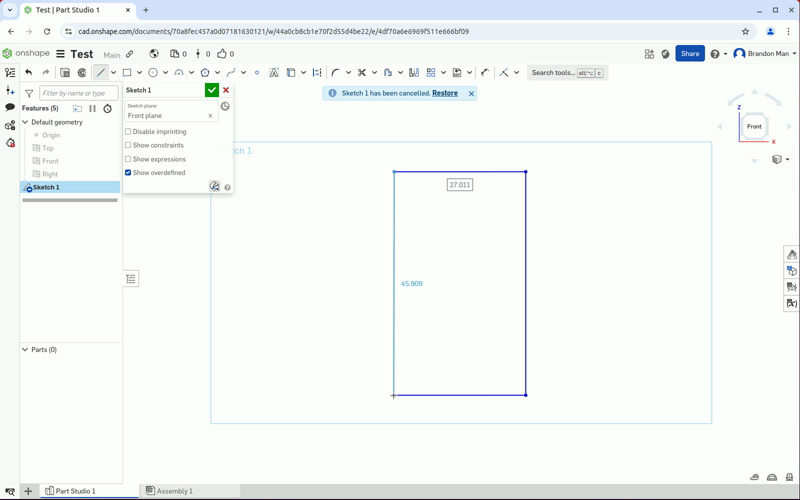
click(393, 395)
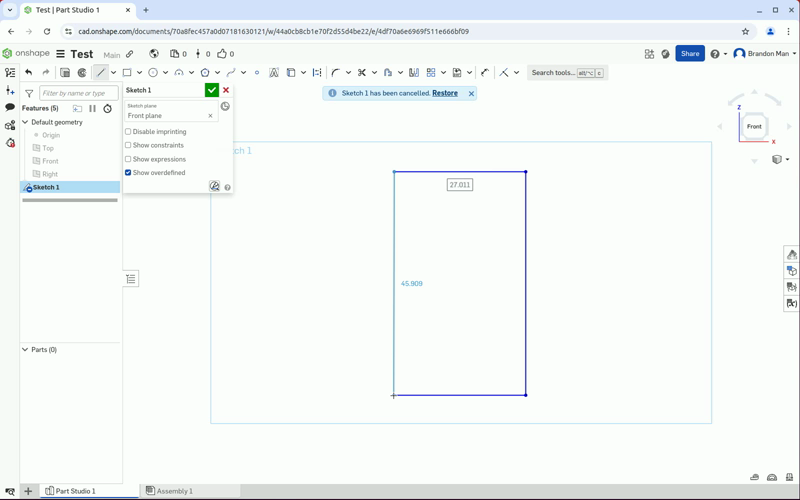
key(esc)
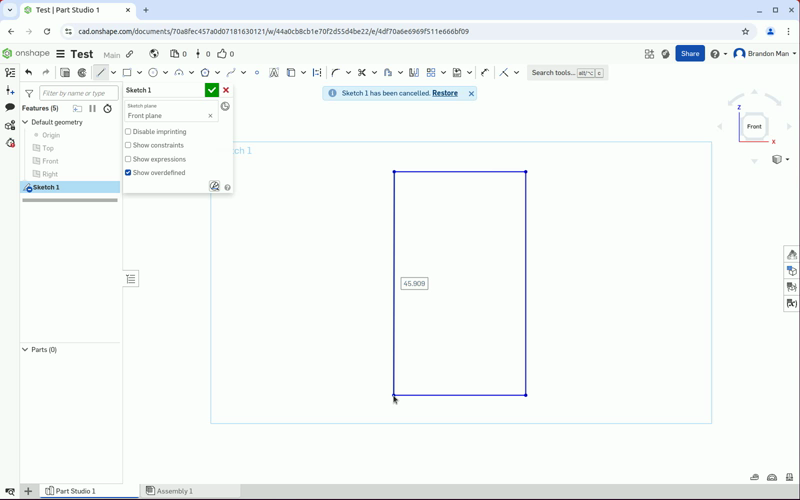
mouse_move(503, 298)
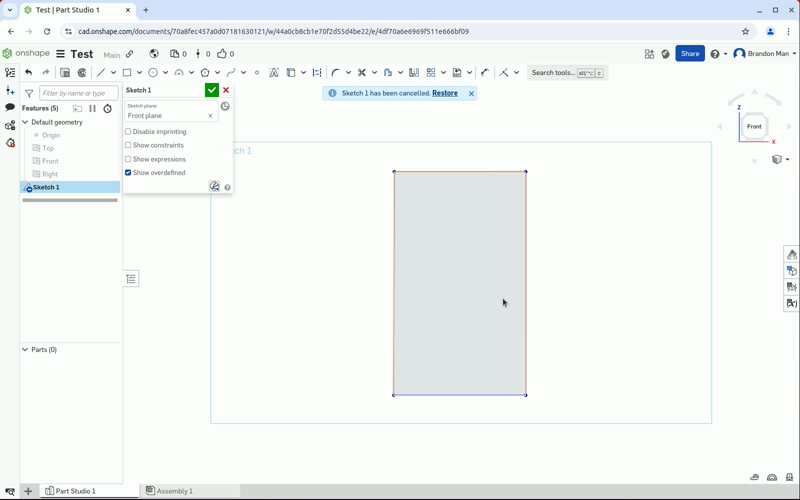
click(503, 298)
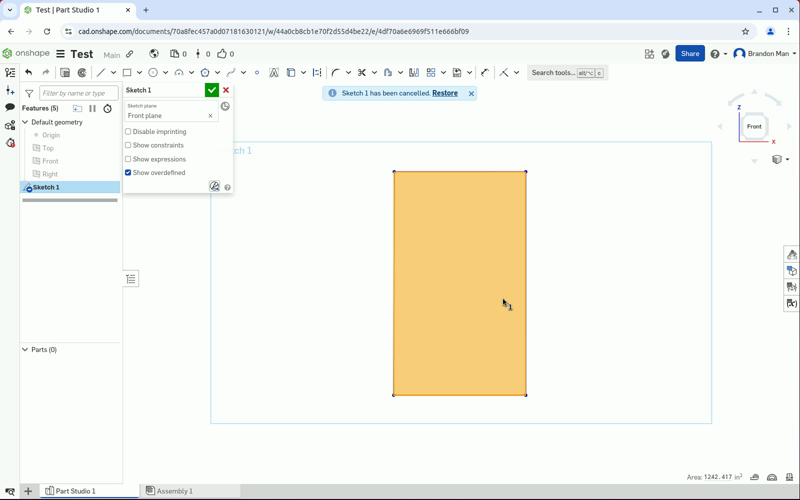
mouse_move(73, 352)
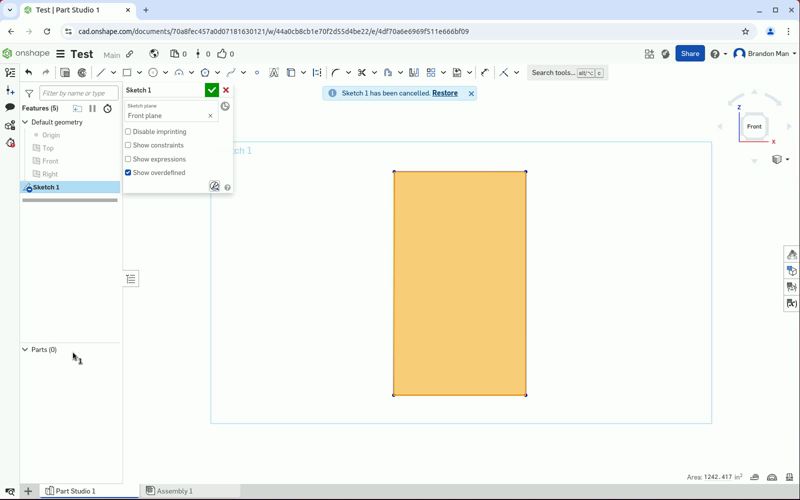
key(shift+y)
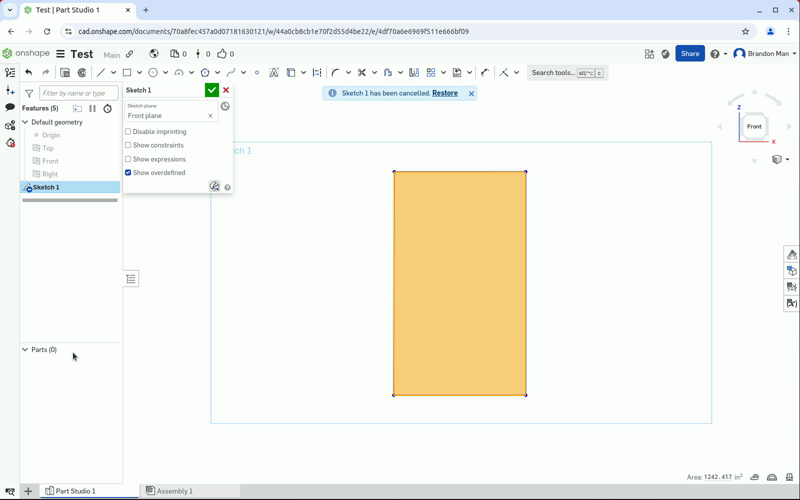
key(shift+e)
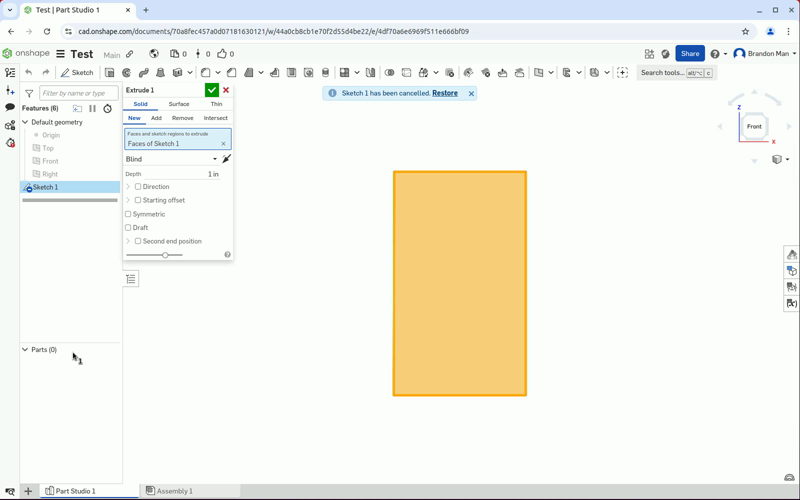
mouse_move(143, 106)
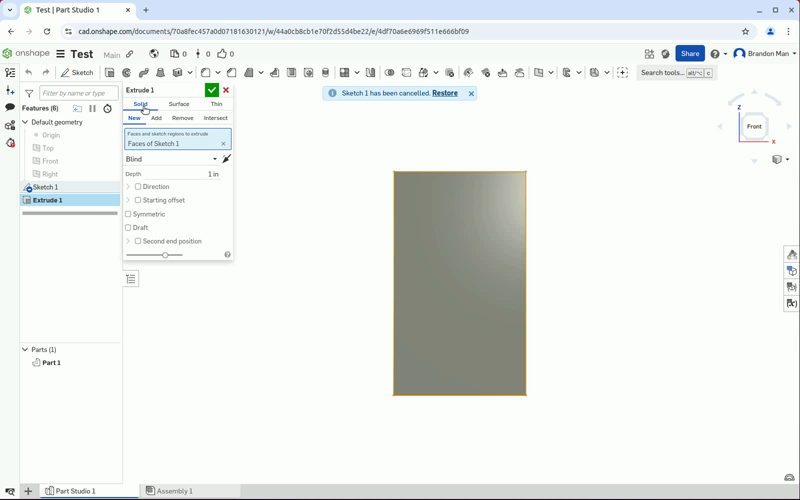
click(143, 106)
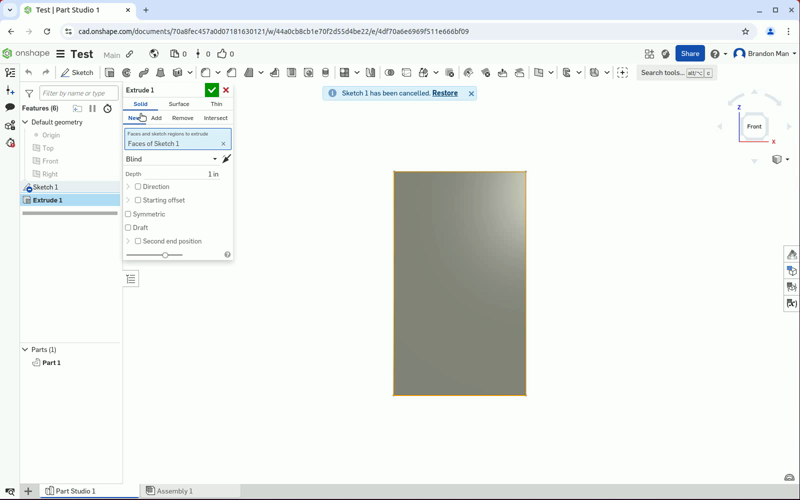
mouse_move(137, 120)
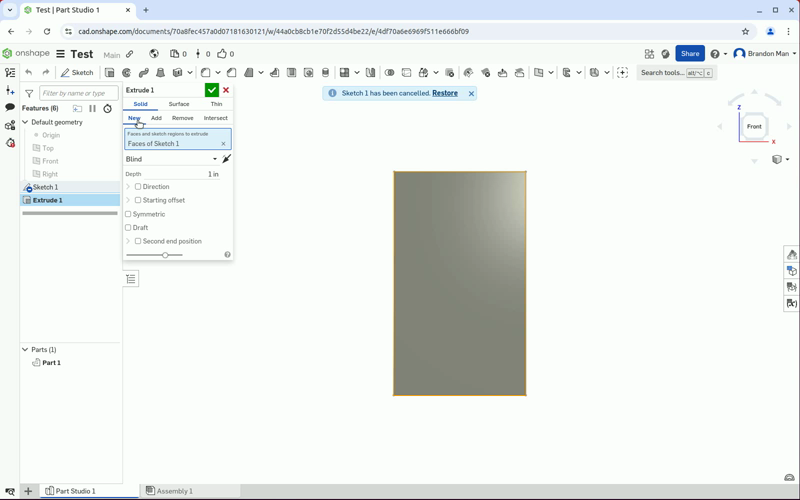
click(137, 120)
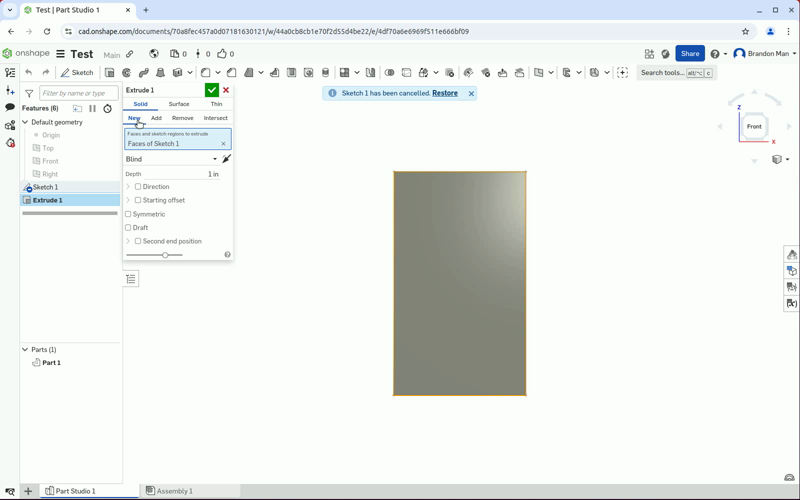
key(tab, 4)
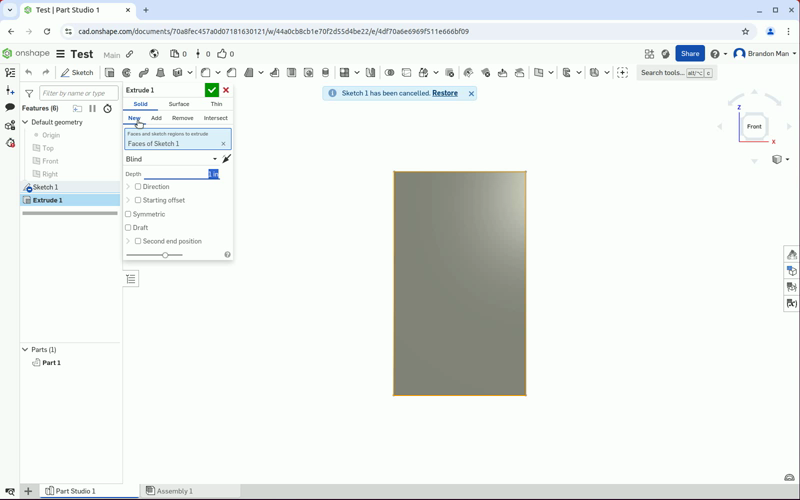
text(1.685)
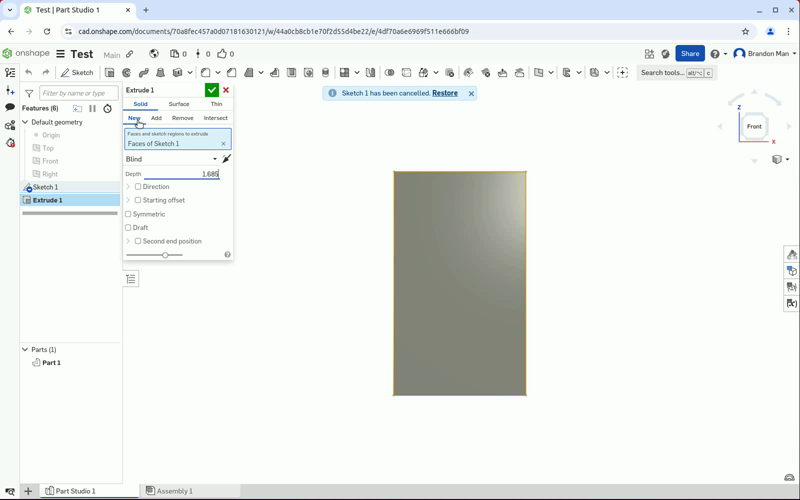
key(enter)
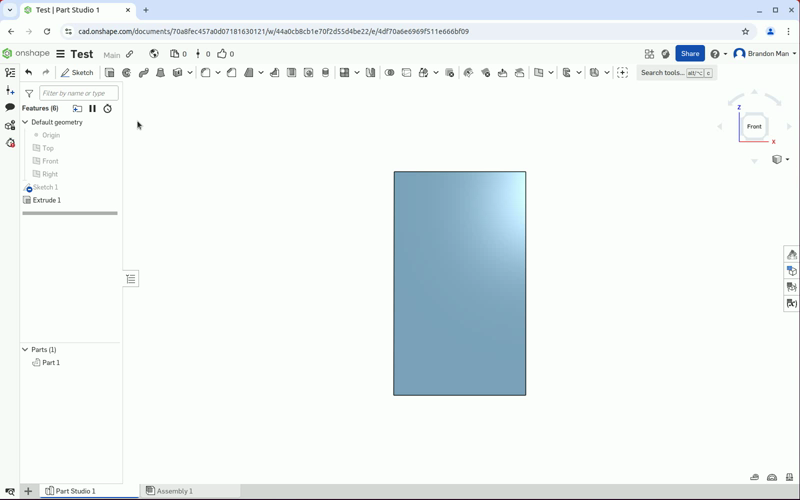
key(shift+h)
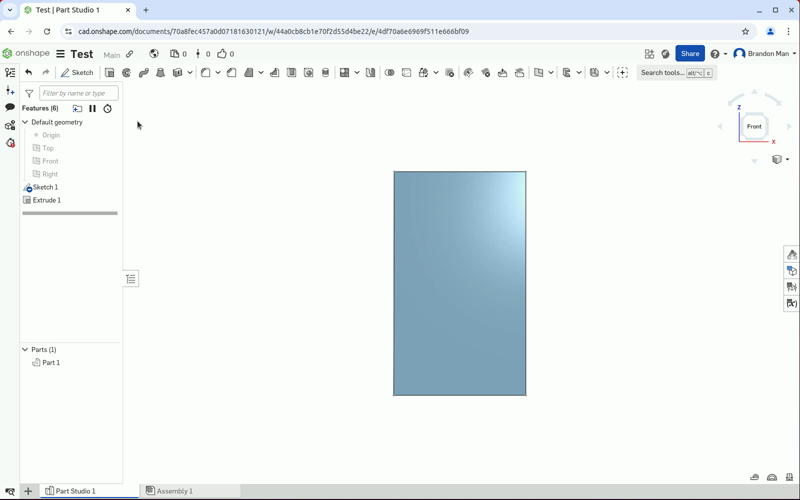
key(shift+h)
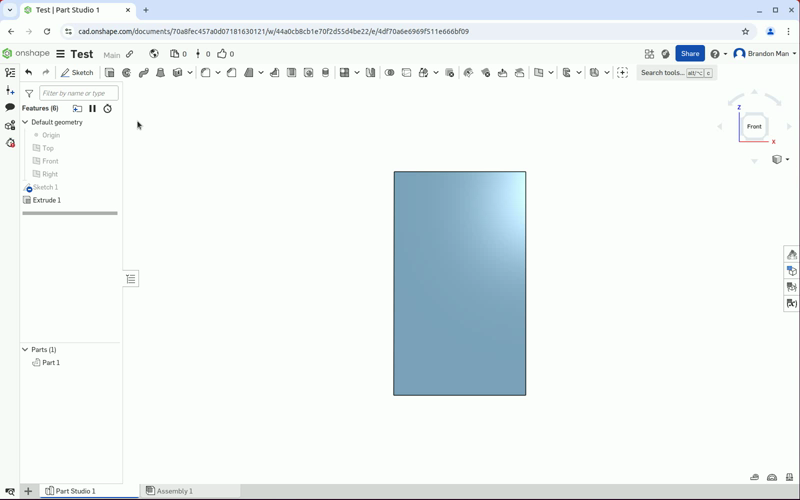
mouse_move(73, 189)
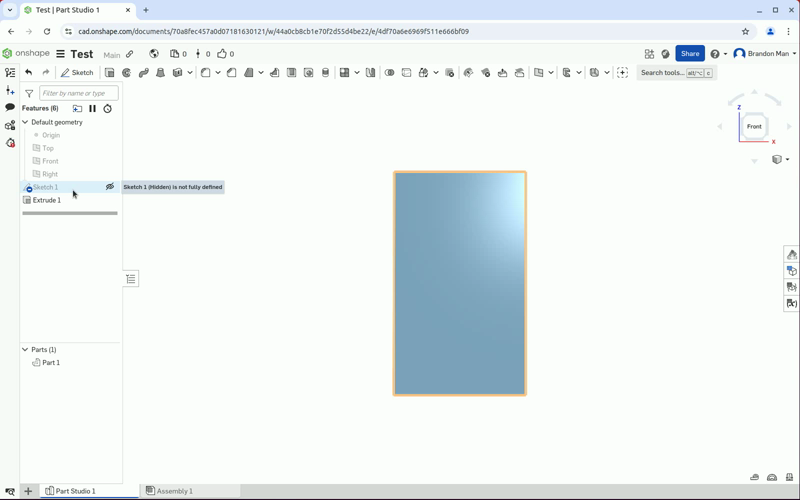
click(73, 189)
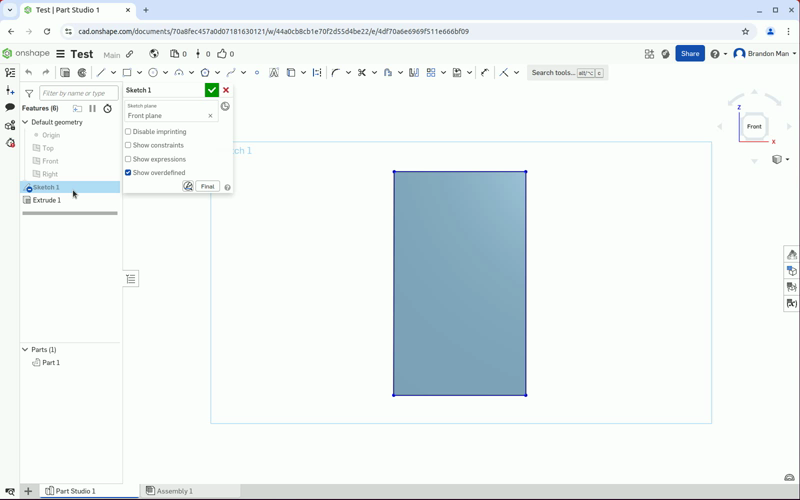
mouse_move(229, 92)
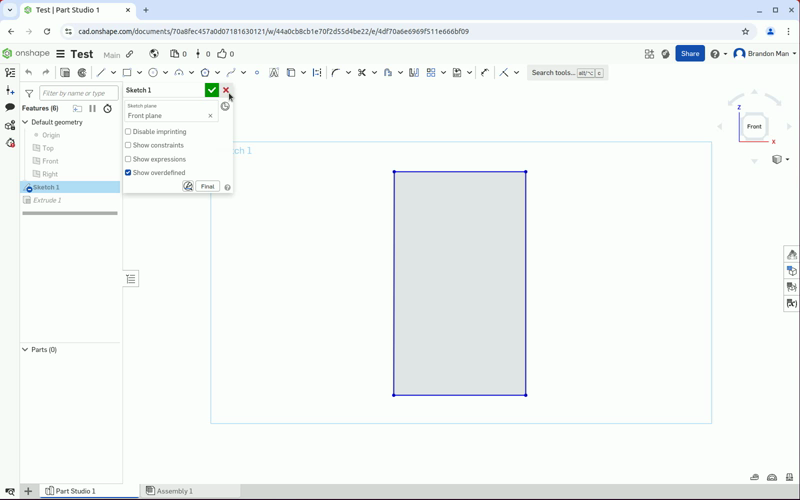
click(229, 92)
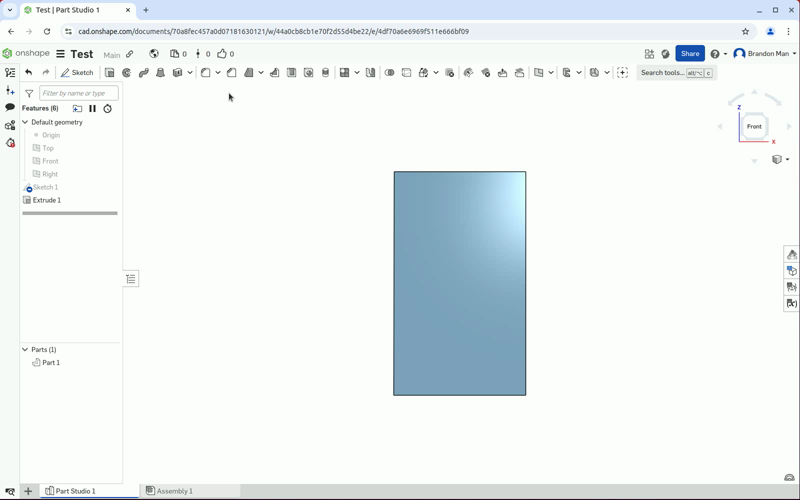
mouse_move(541, 75)
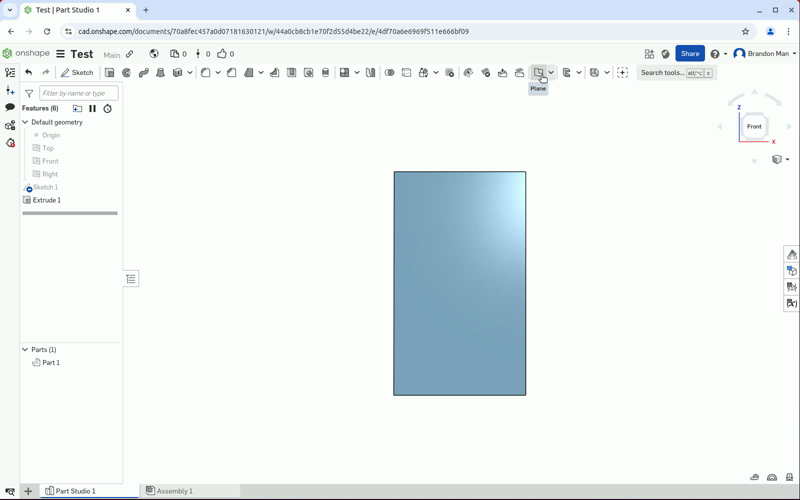
click(541, 75)
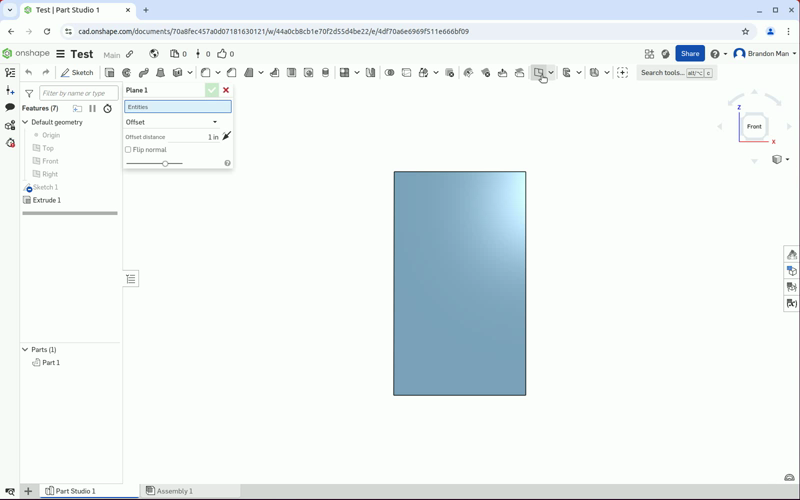
mouse_move(73, 163)
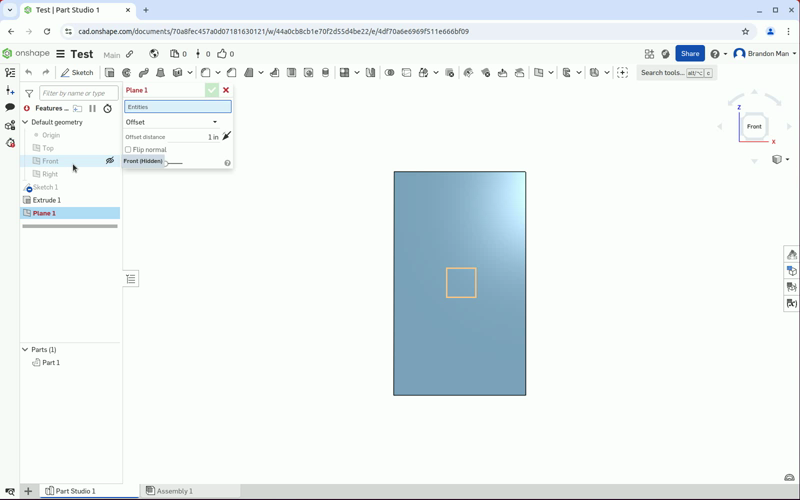
click(73, 163)
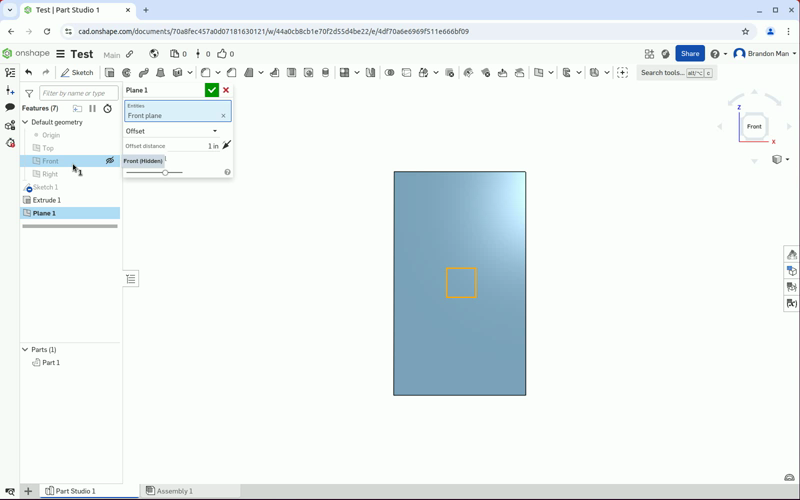
key(tab, 2)
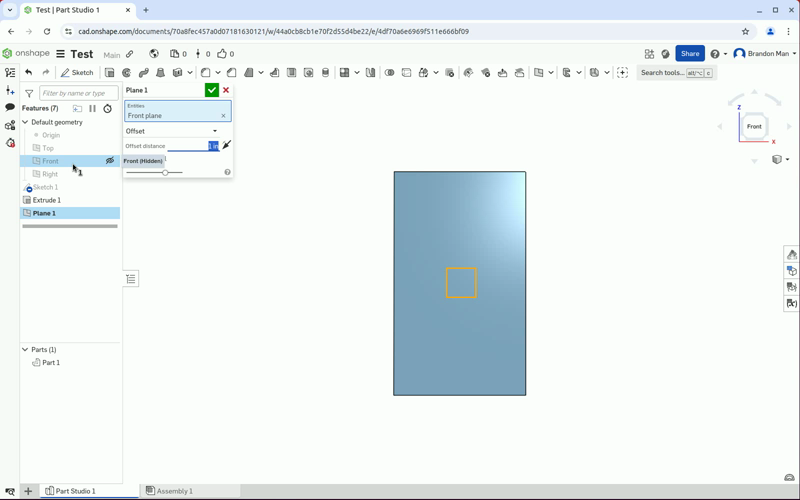
text(1.695)
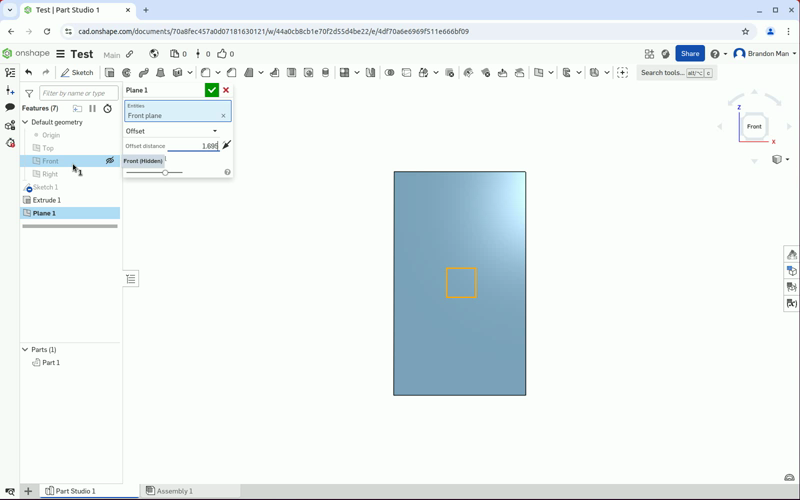
key(enter, 2)
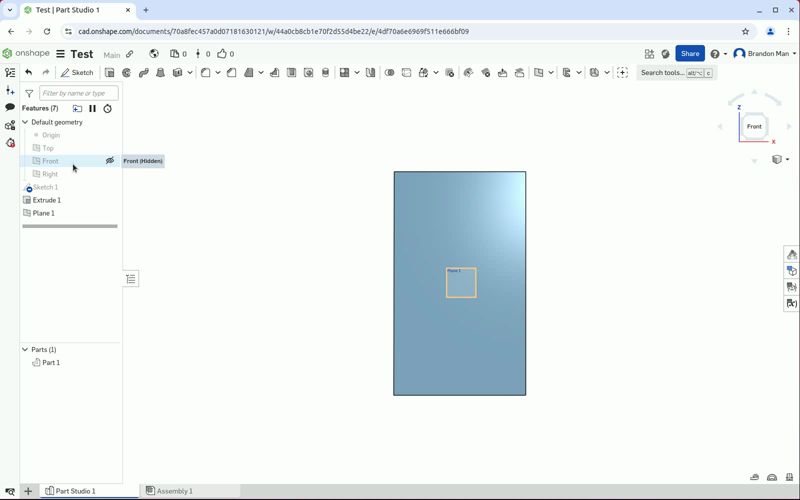
key(shift+s)
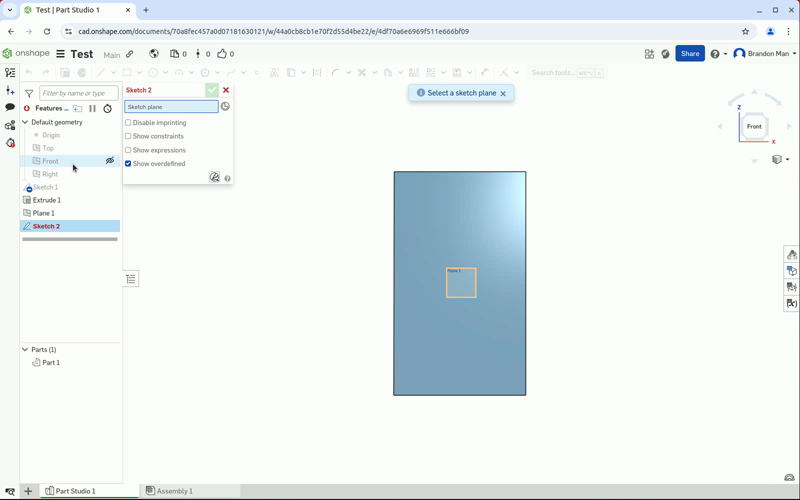
mouse_move(73, 215)
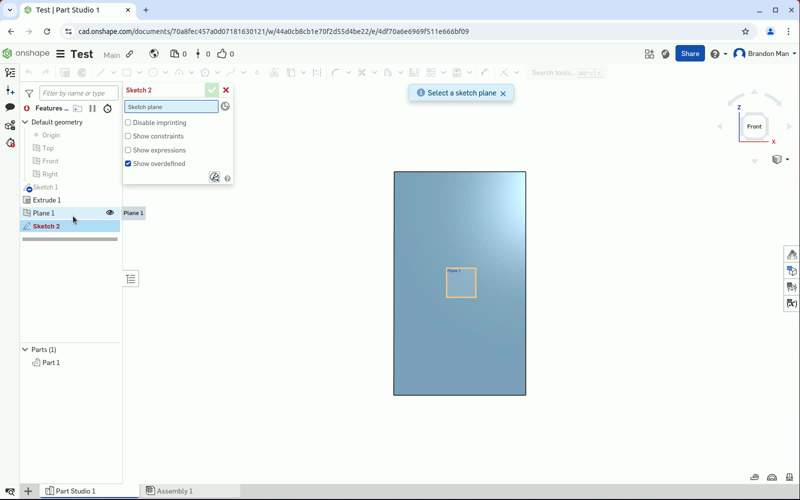
click(73, 215)
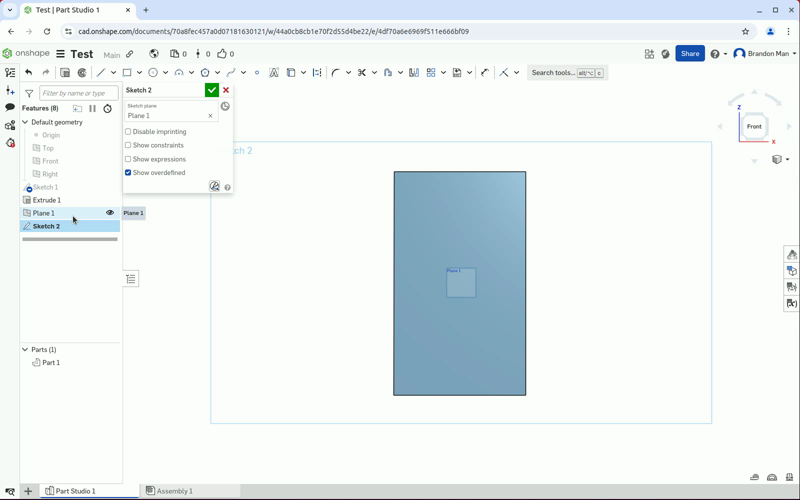
mouse_move(73, 352)
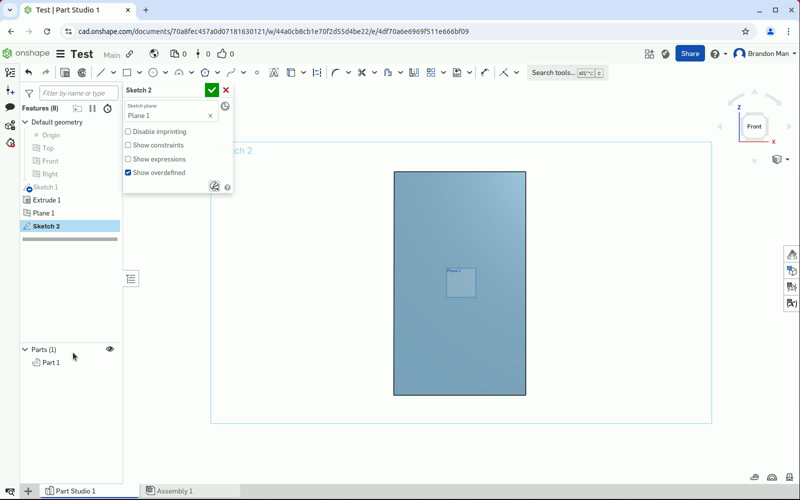
key(y)
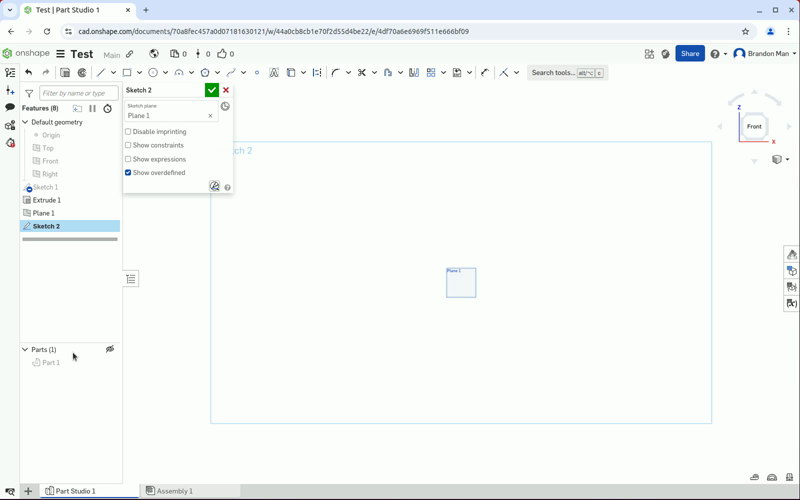
key(l)
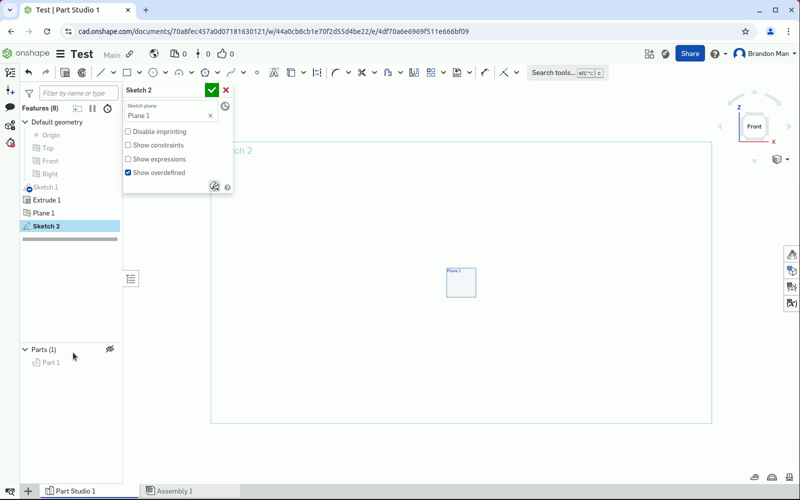
key_down(shift)
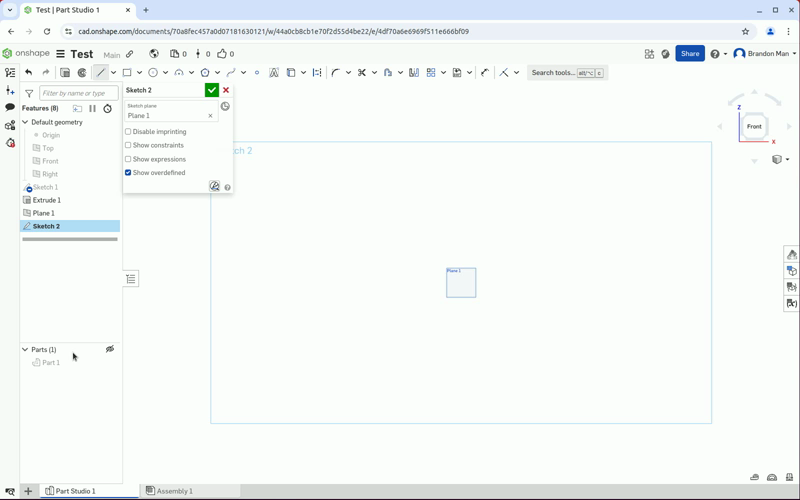
mouse_move(456, 395)
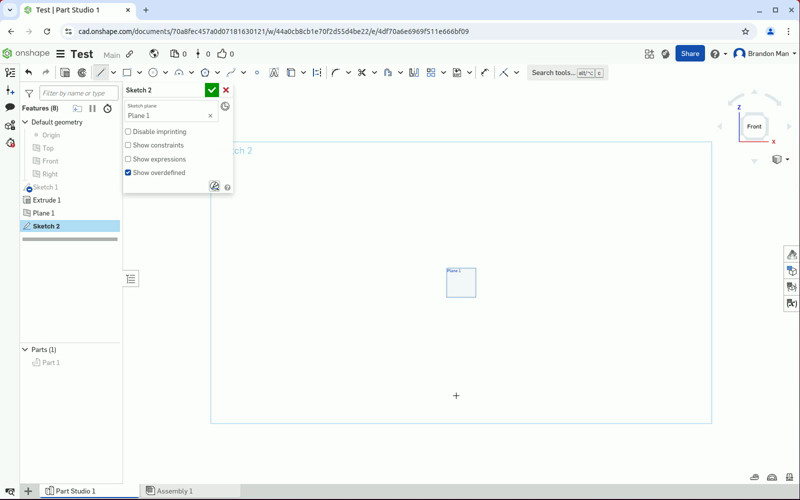
click(456, 395)
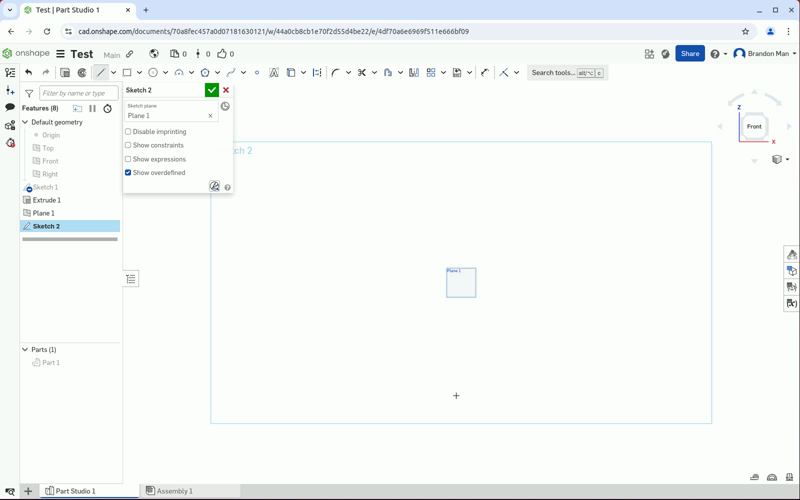
key_up(shift)
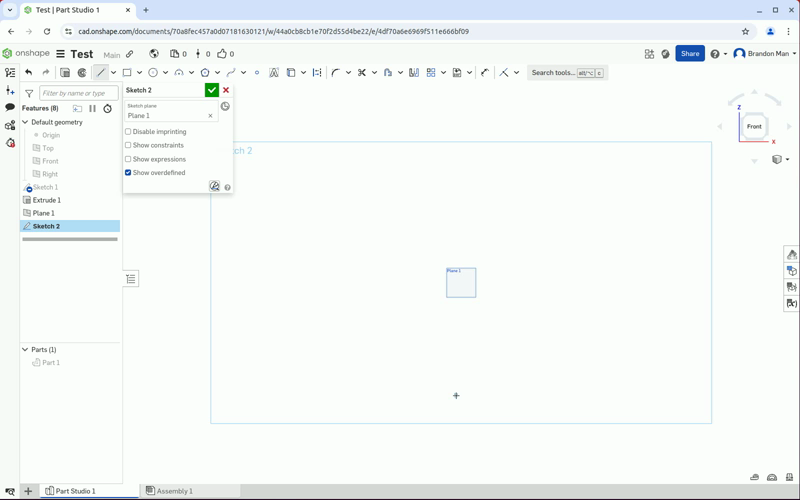
key_down(shift)
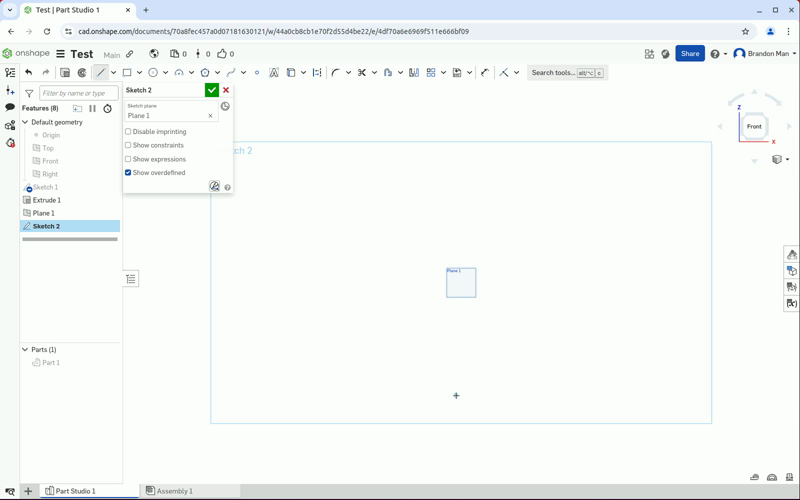
mouse_move(486, 395)
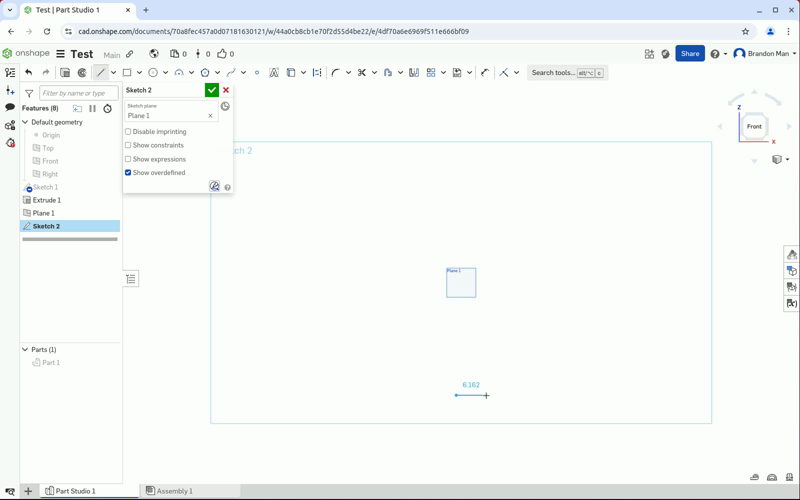
mouse_move(464, 395)
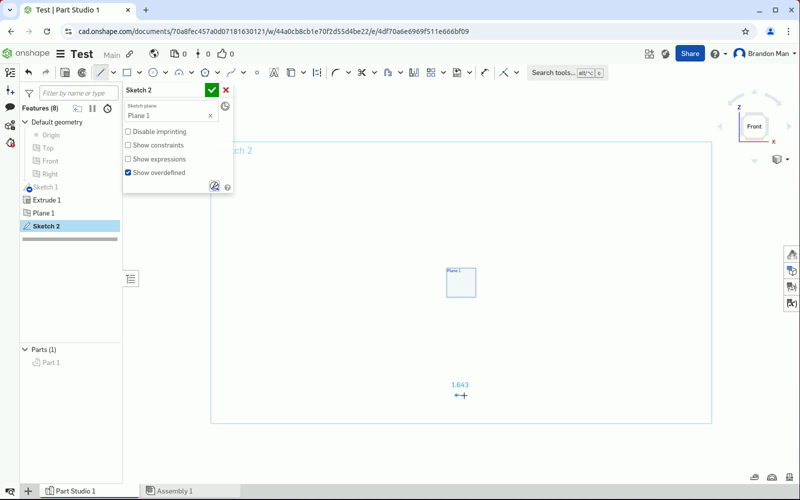
click(464, 395)
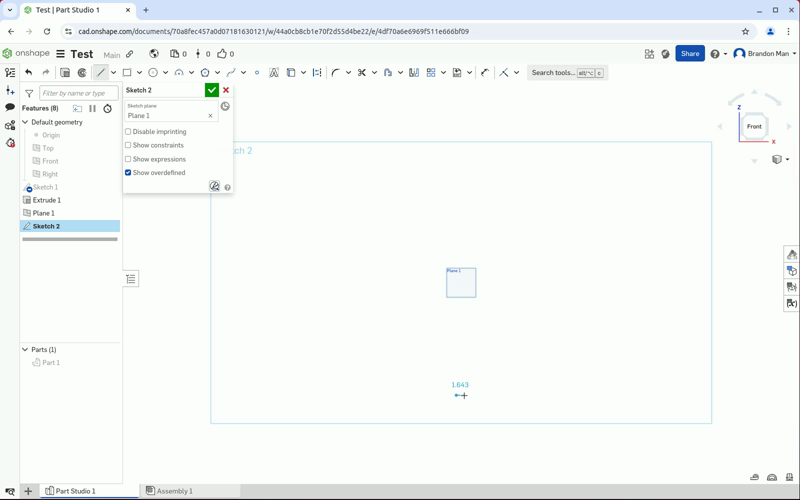
key_up(shift)
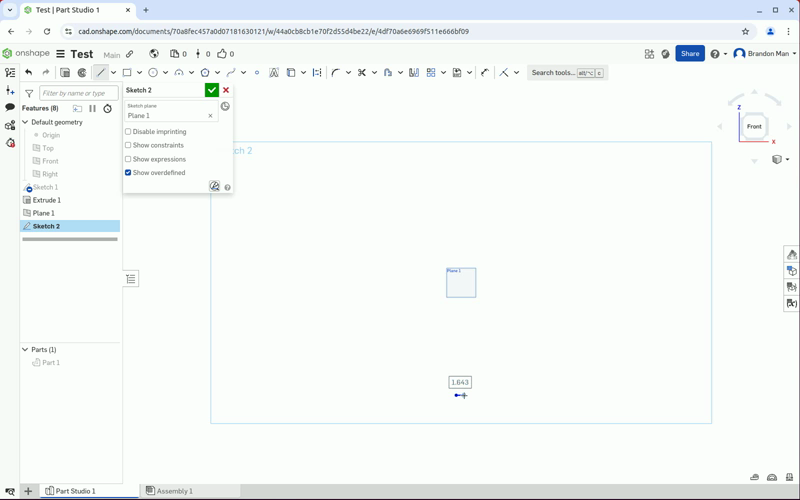
key_down(shift)
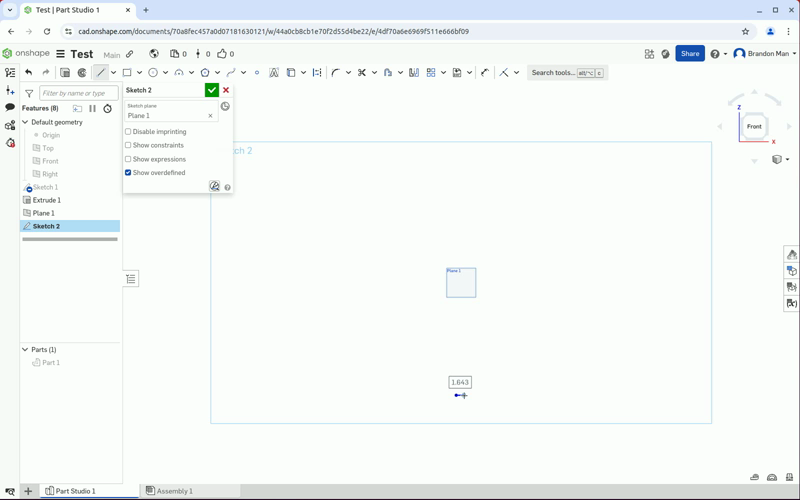
mouse_move(464, 282)
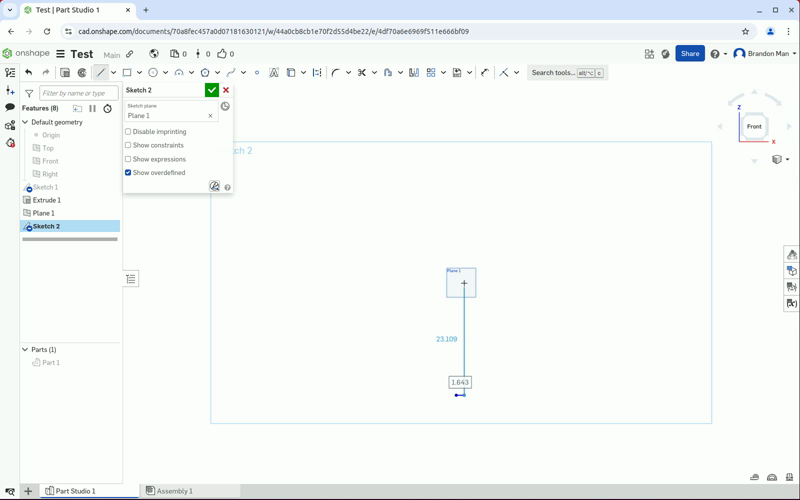
click(464, 282)
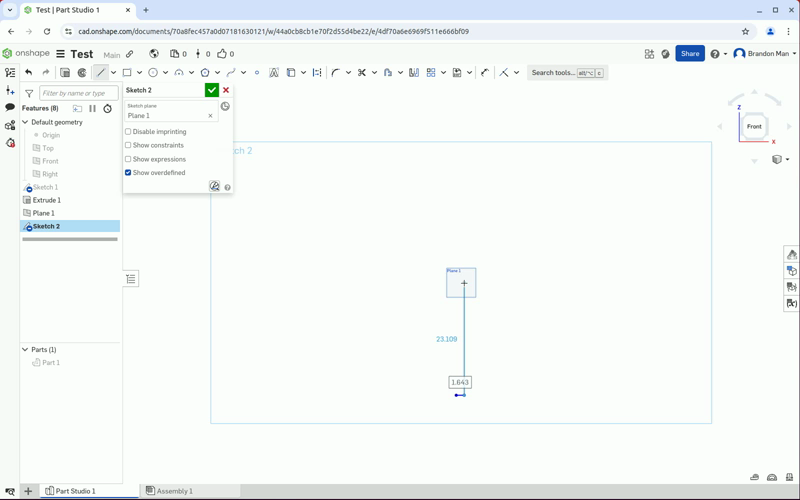
key_up(shift)
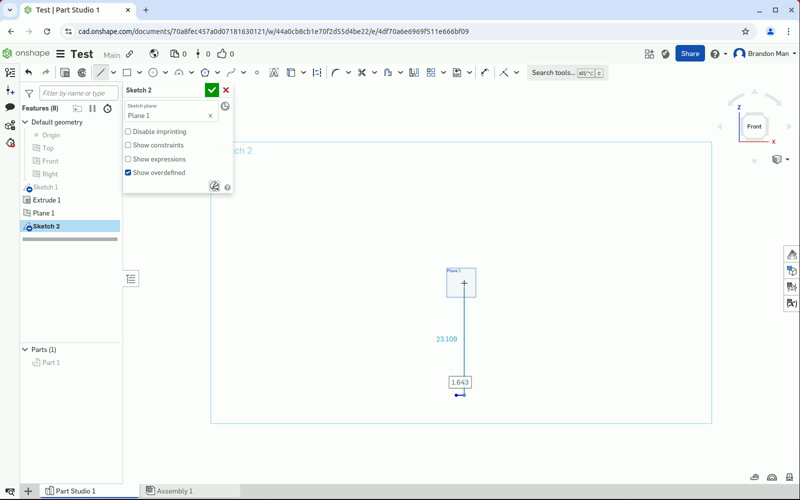
key_down(shift)
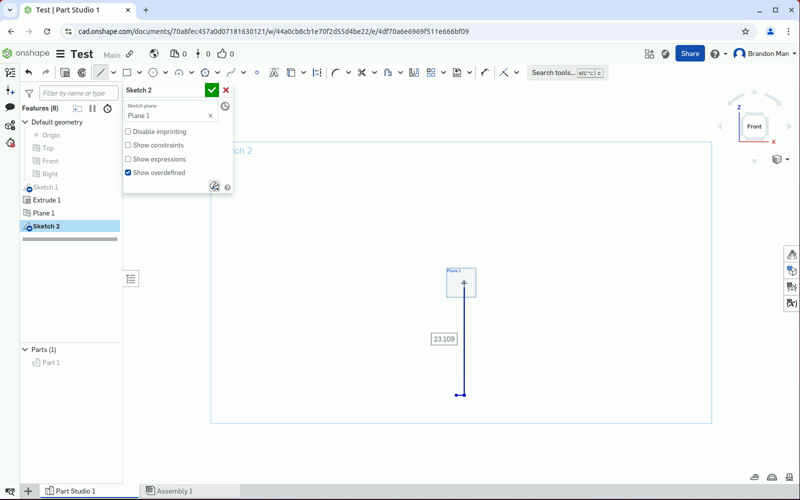
mouse_move(494, 282)
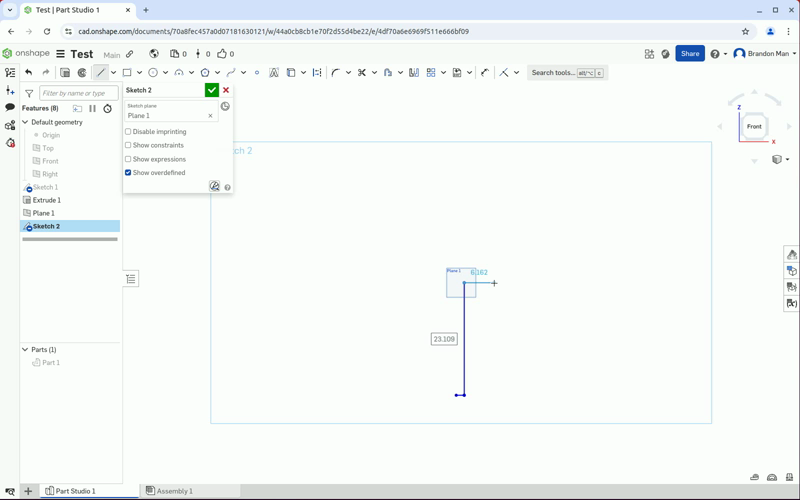
mouse_move(456, 282)
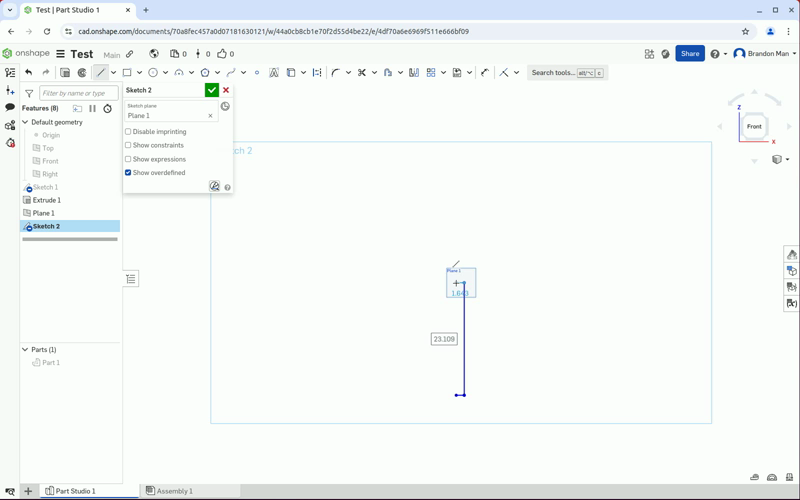
click(456, 282)
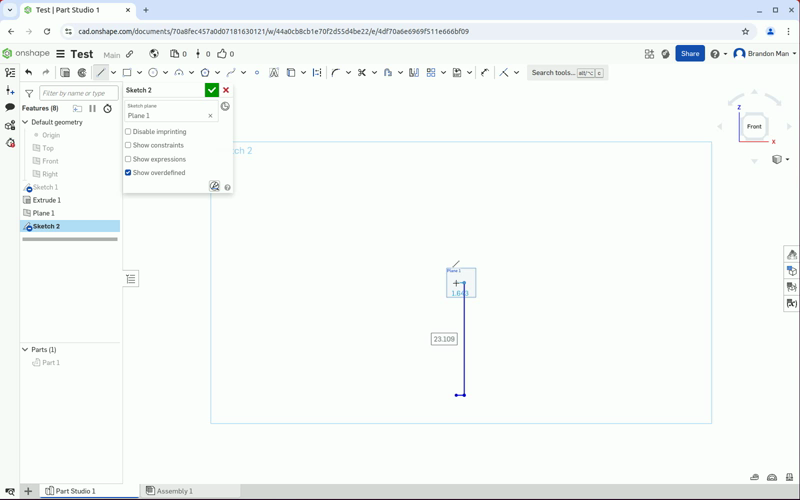
key_up(shift)
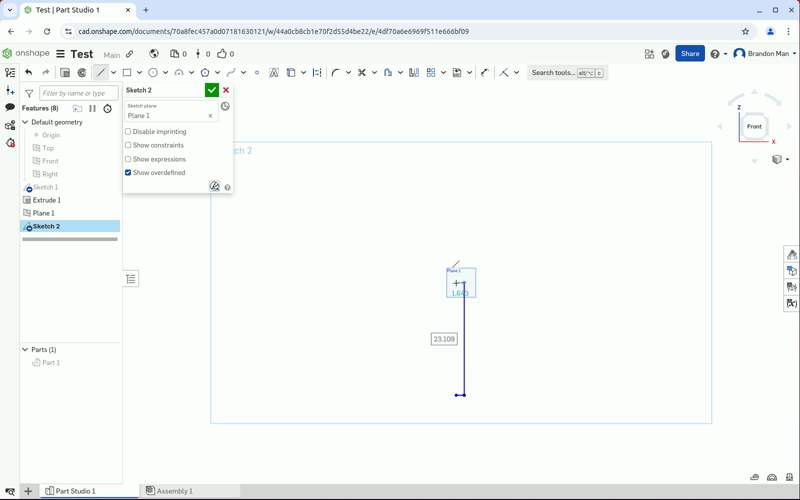
key_down(shift)
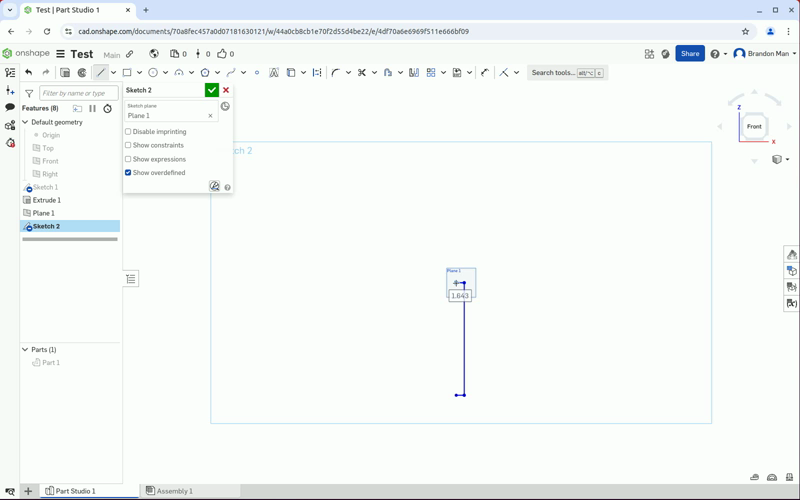
mouse_move(456, 395)
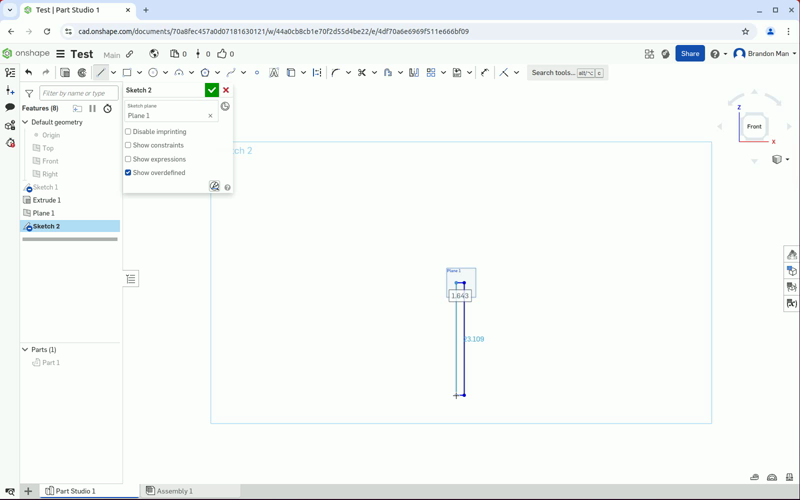
key_up(shift)
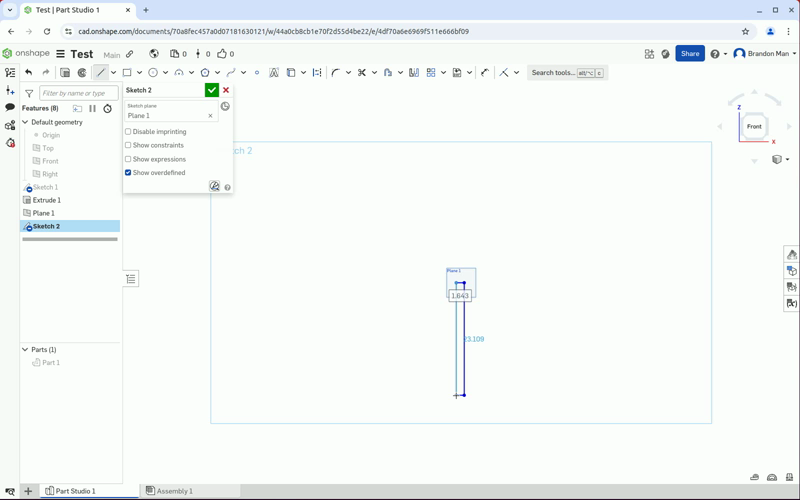
click(456, 395)
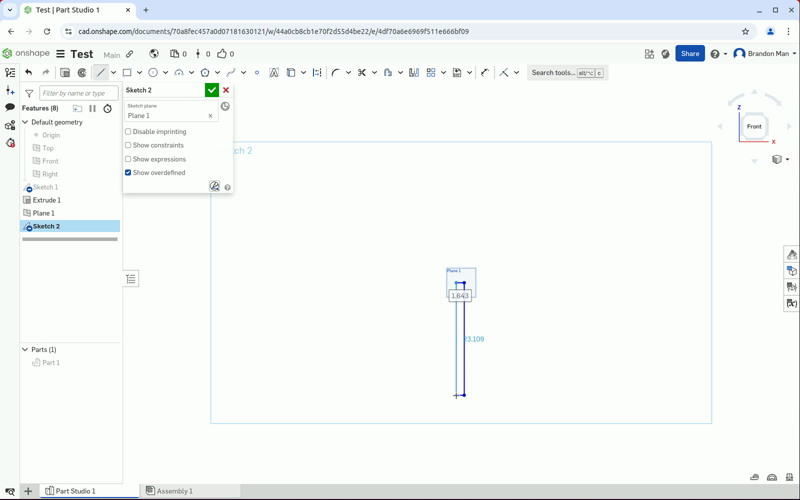
key(esc)
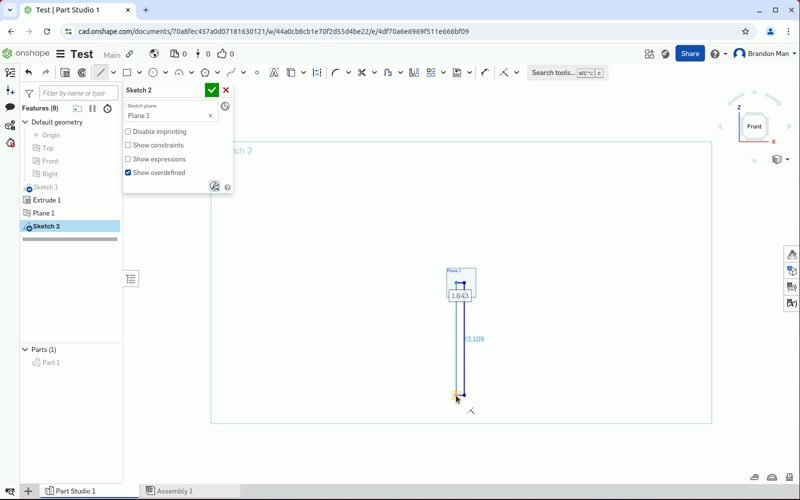
mouse_move(461, 391)
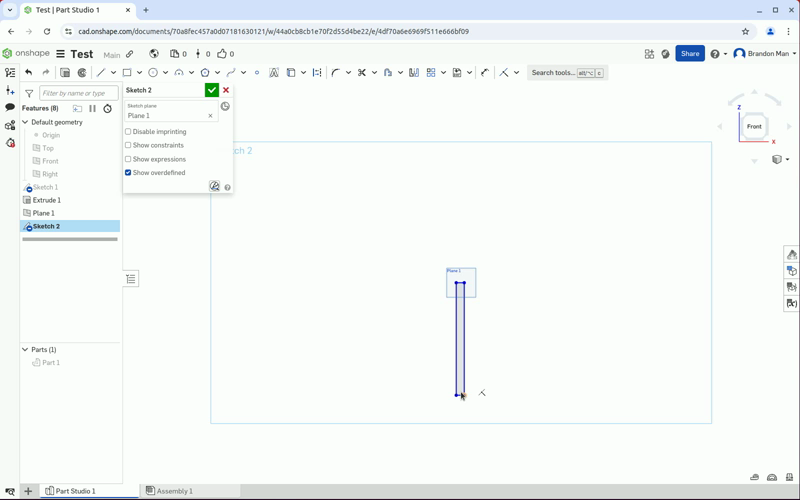
scroll(6)
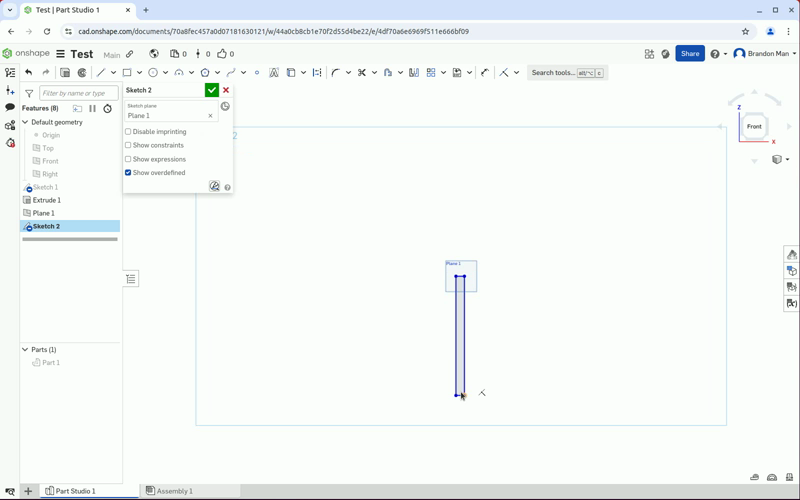
scroll(6)
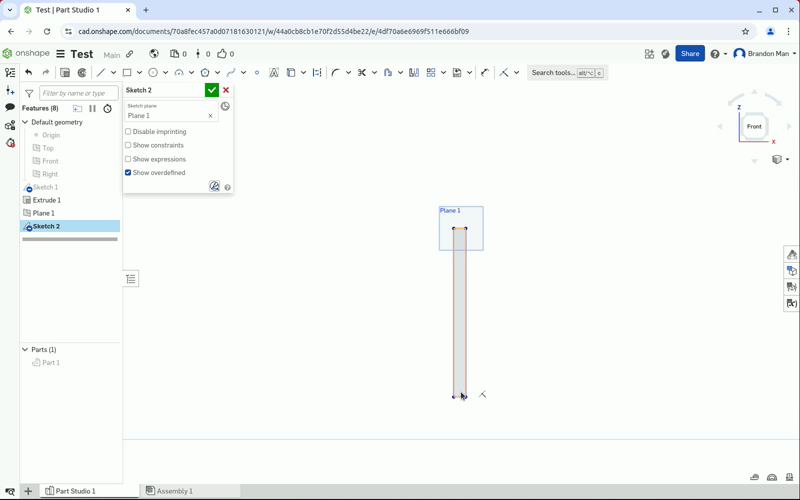
scroll(6)
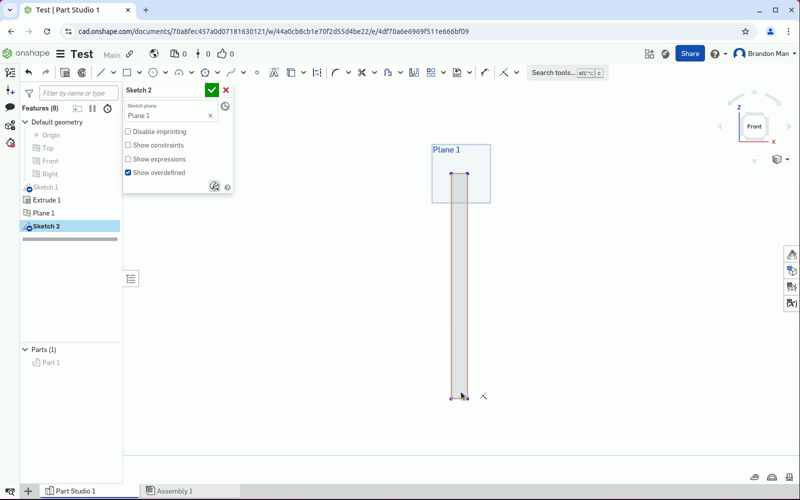
scroll(6)
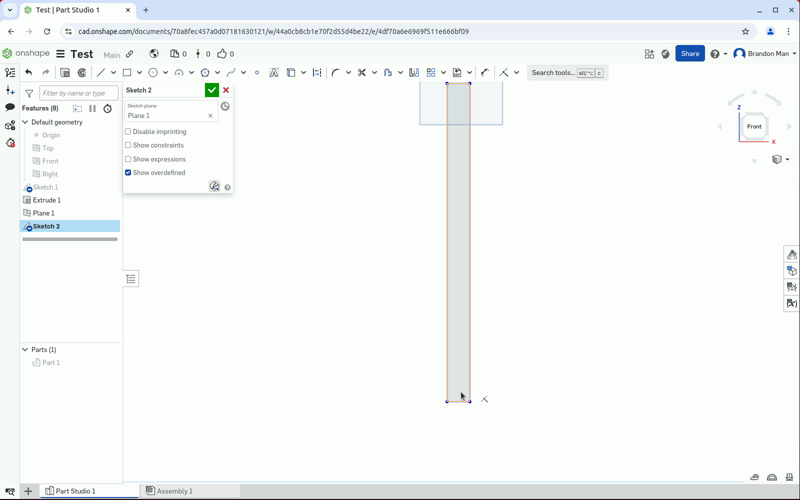
scroll(6)
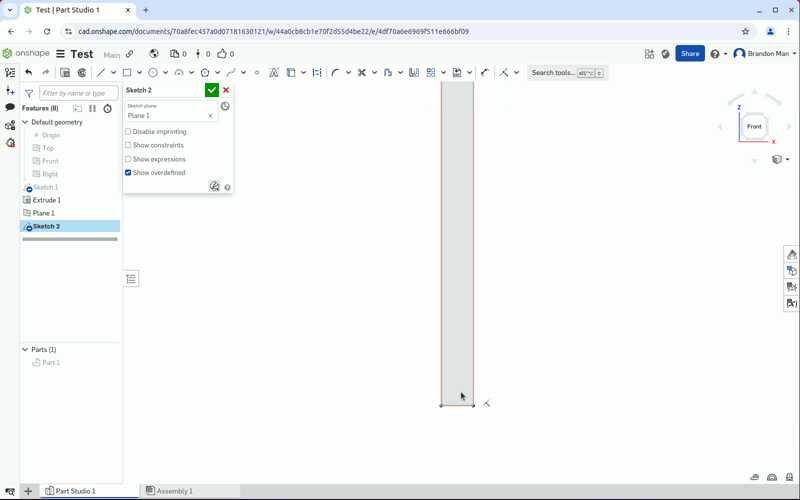
scroll(6)
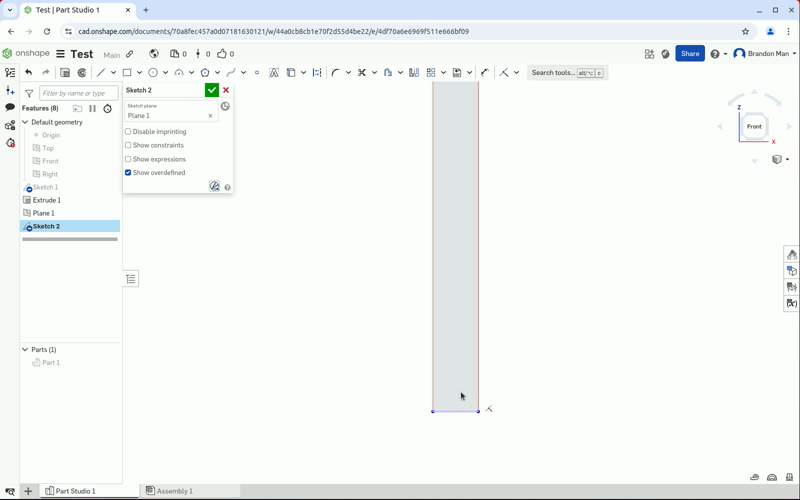
scroll(6)
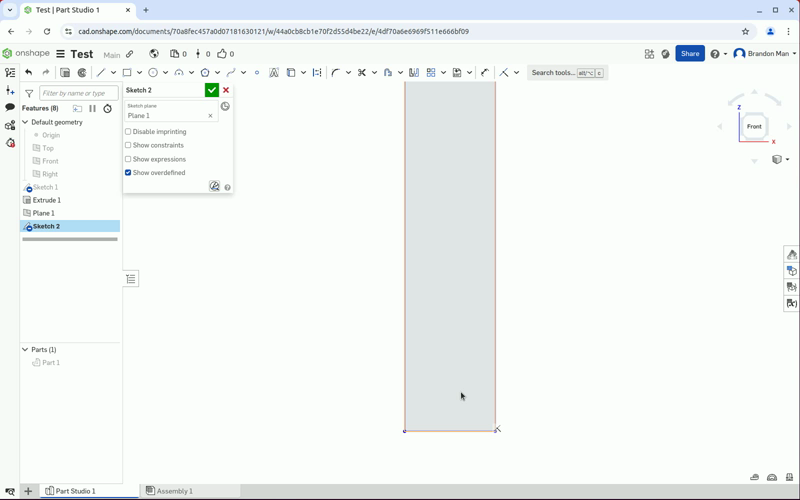
click(461, 391)
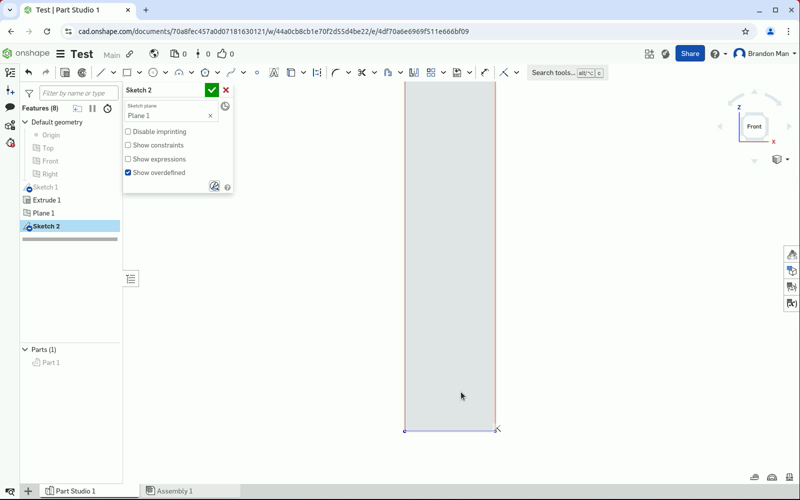
scroll(-6)
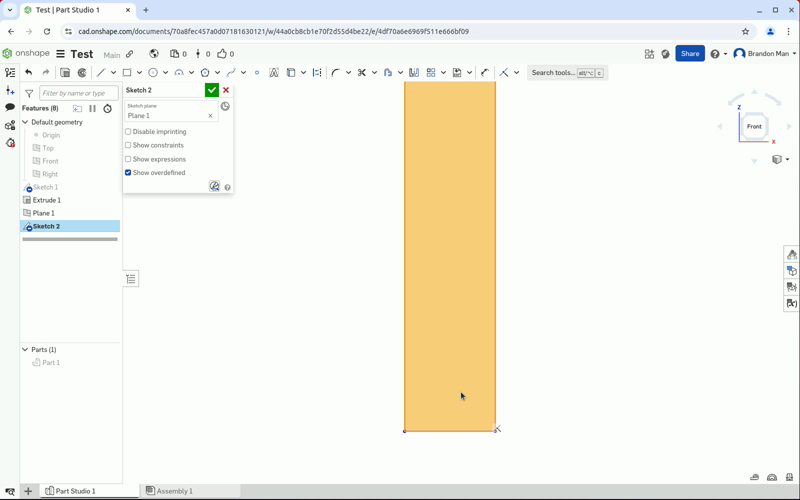
scroll(-6)
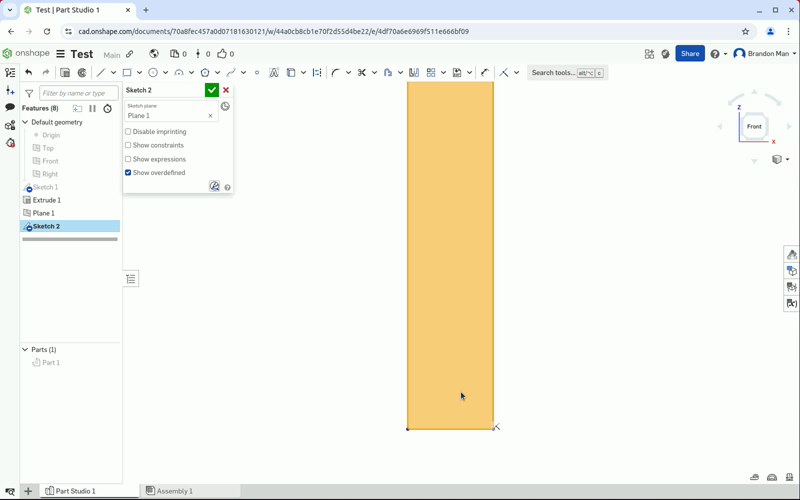
scroll(-6)
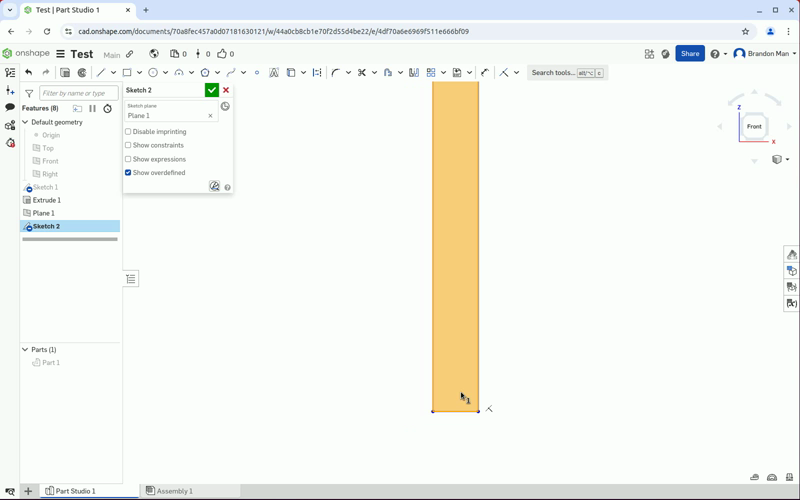
scroll(-6)
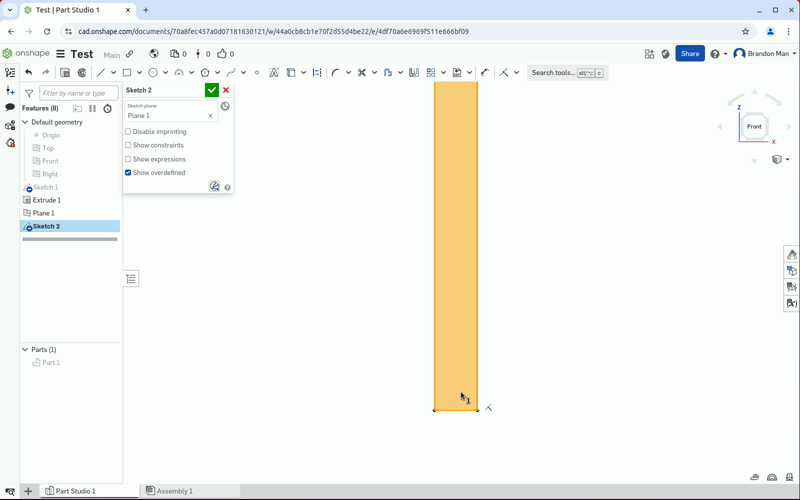
scroll(-6)
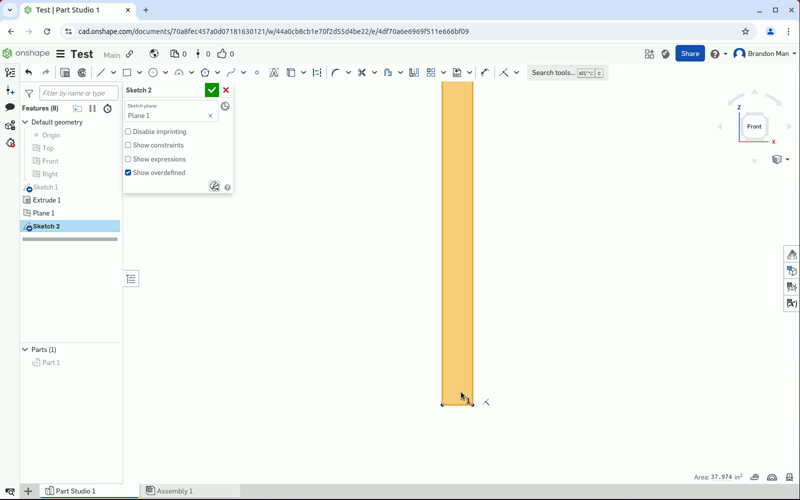
scroll(-6)
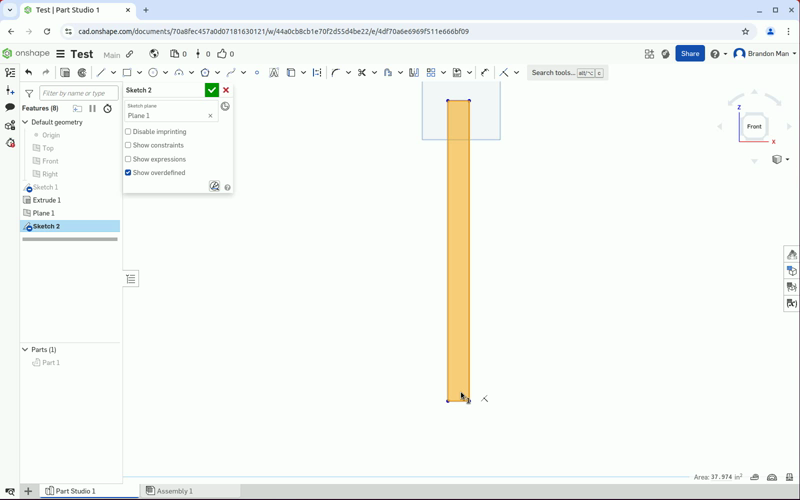
scroll(-6)
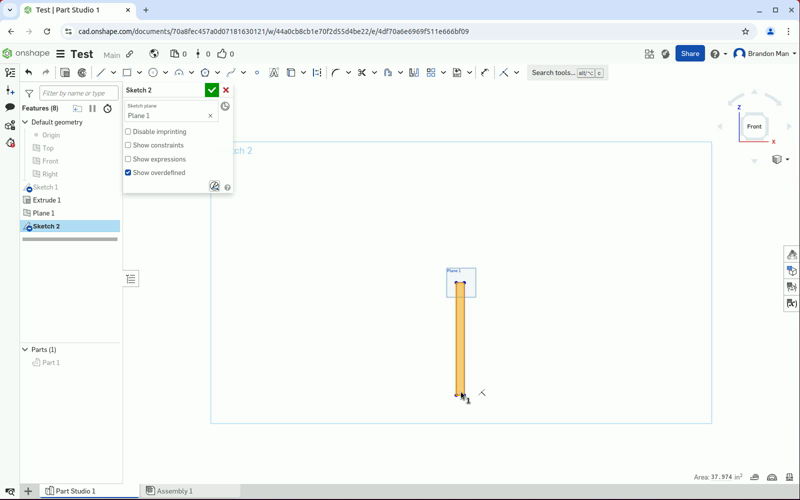
mouse_move(73, 352)
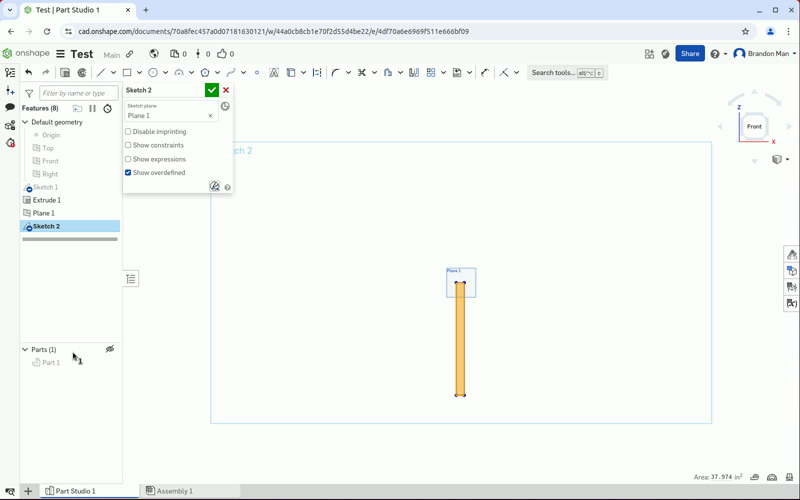
key(shift+y)
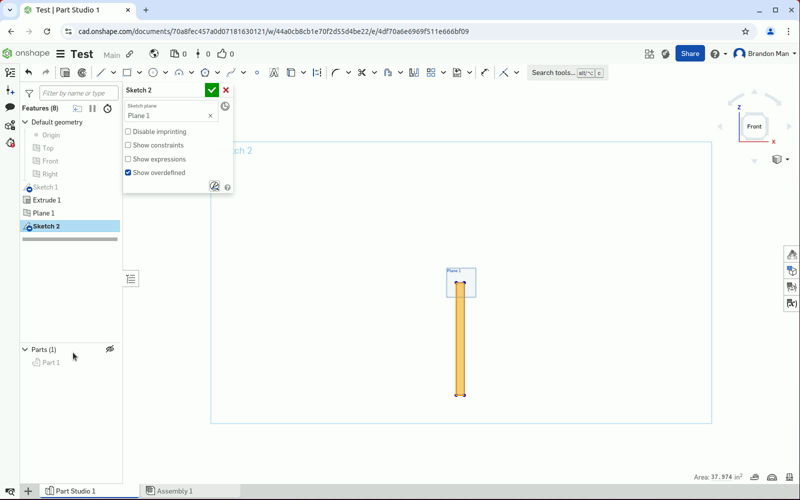
key(shift+e)
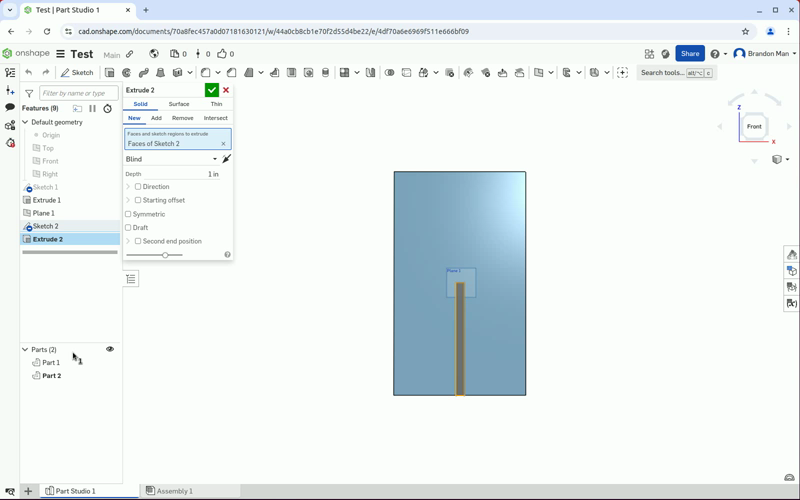
mouse_move(143, 106)
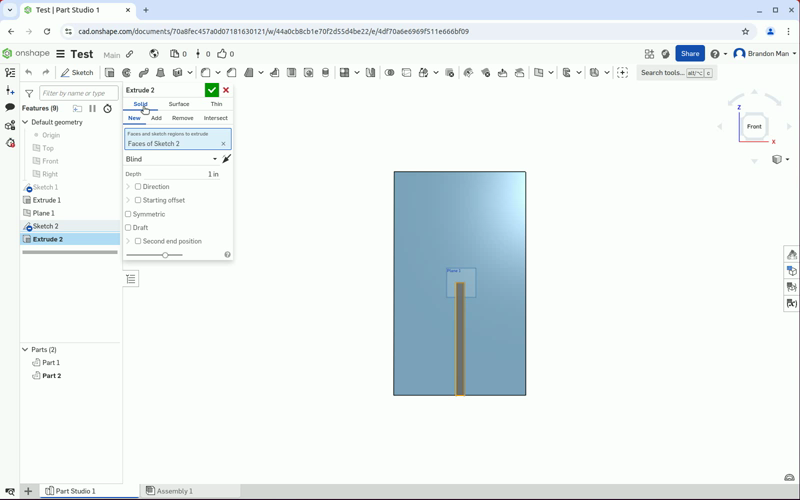
click(143, 106)
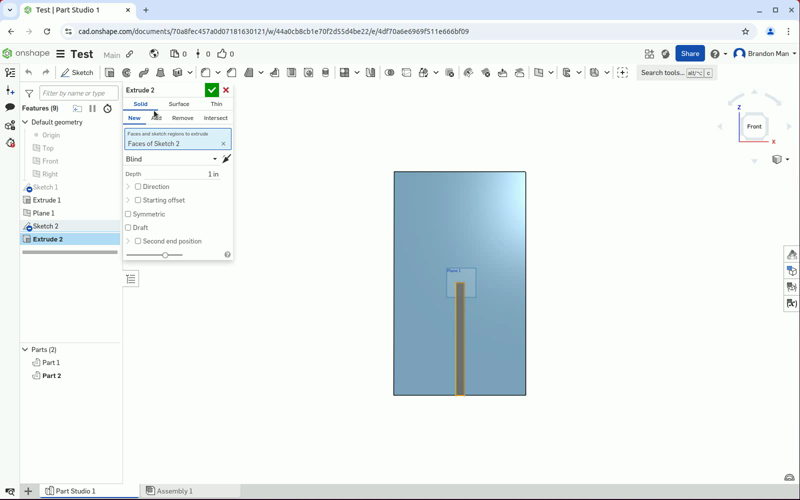
mouse_move(186, 120)
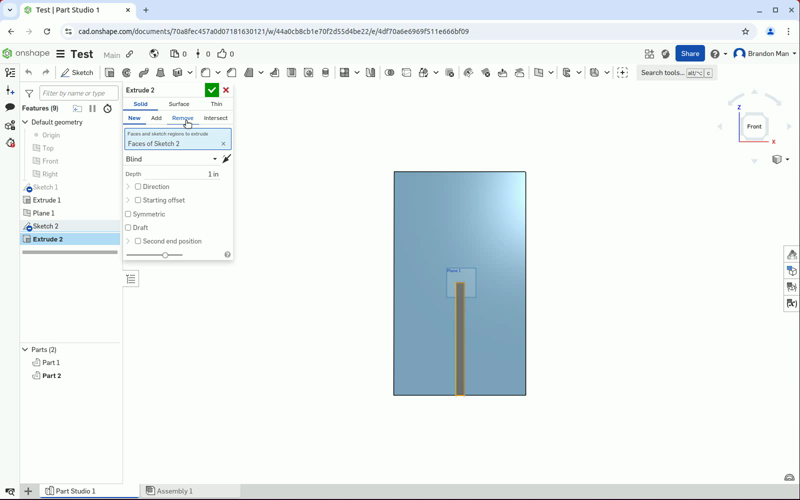
click(186, 120)
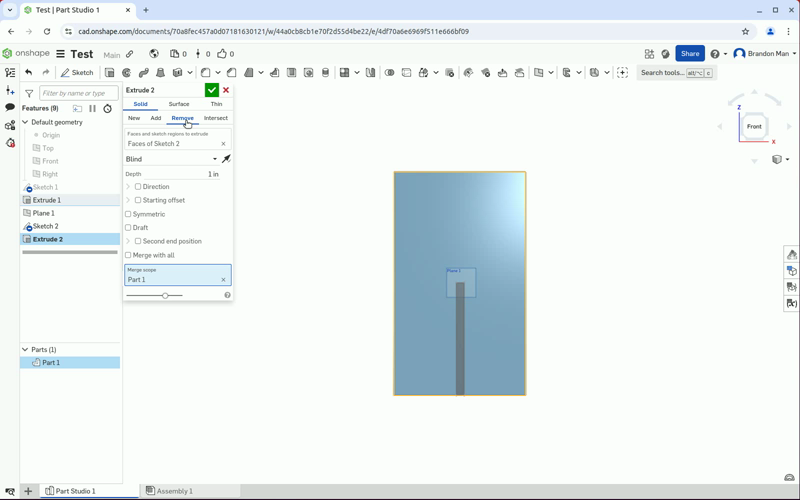
key(tab, 4)
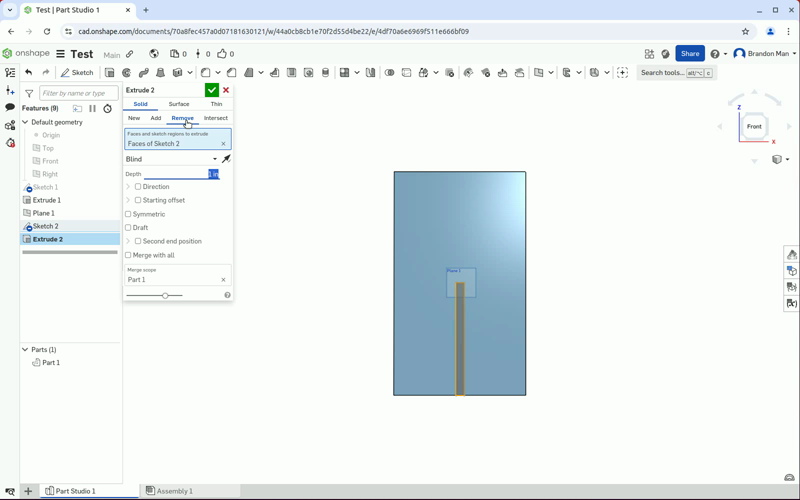
text(1.685)
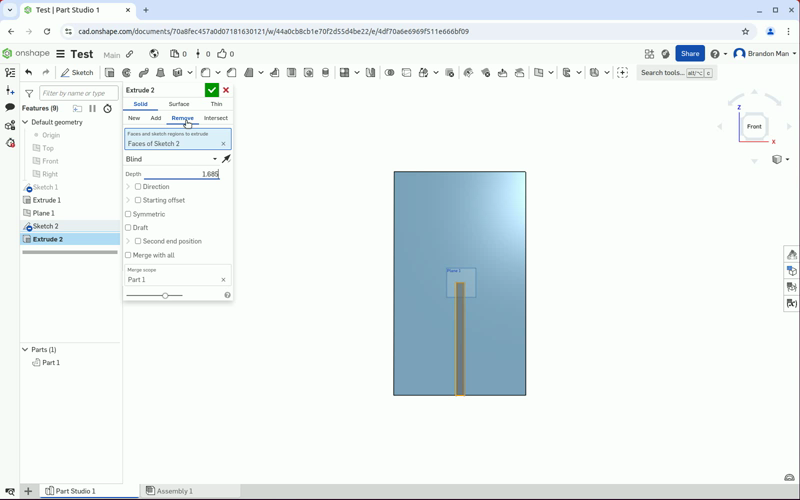
key(tab, 6)
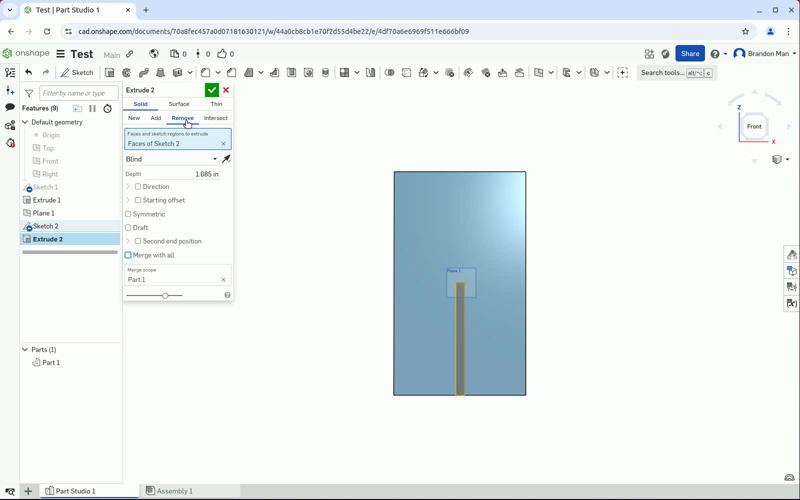
key(space)
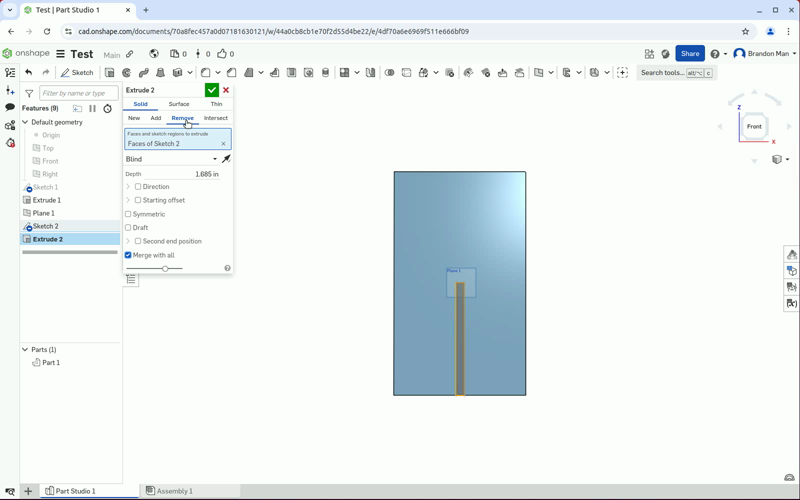
key(enter)
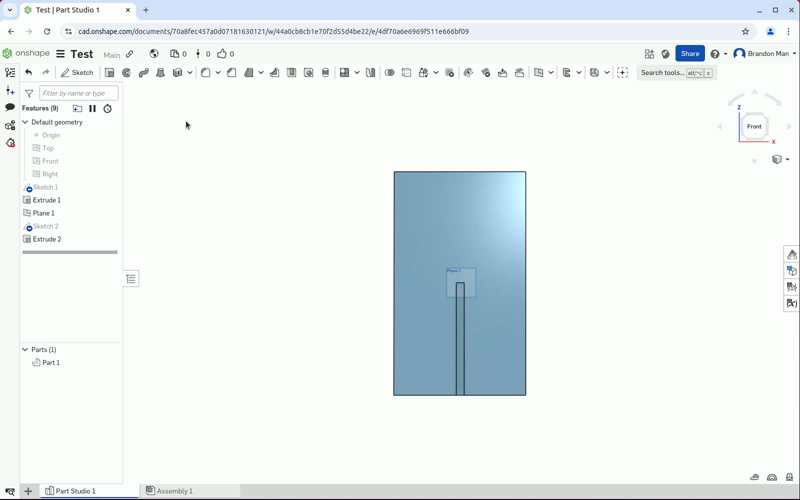
key(shift+h)
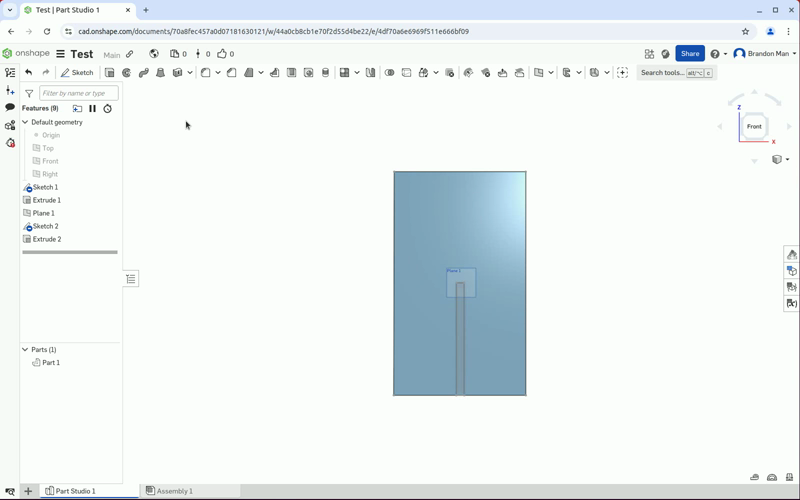
key(shift+h)
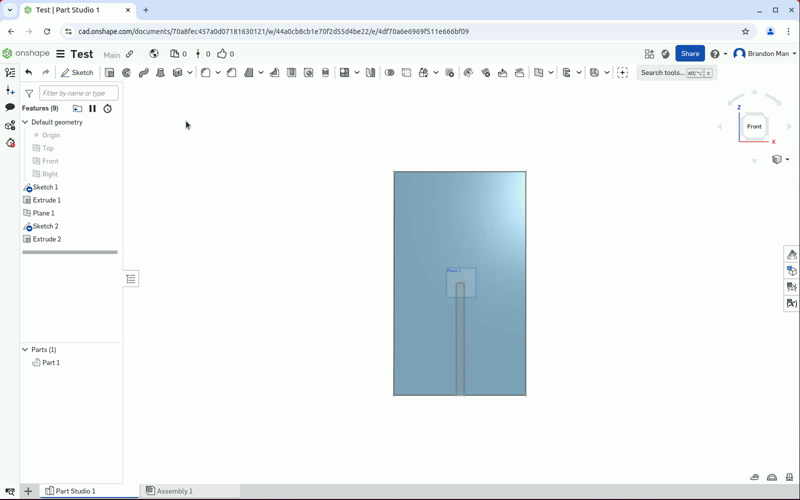
key(shift+7)
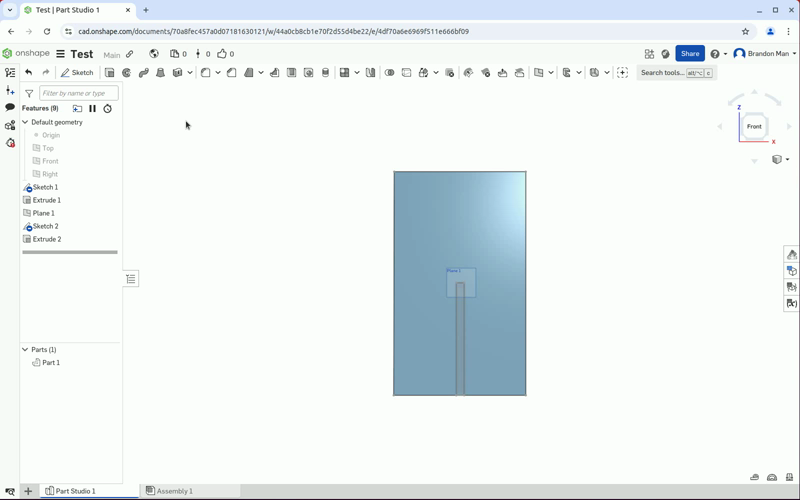
key(left, 2)
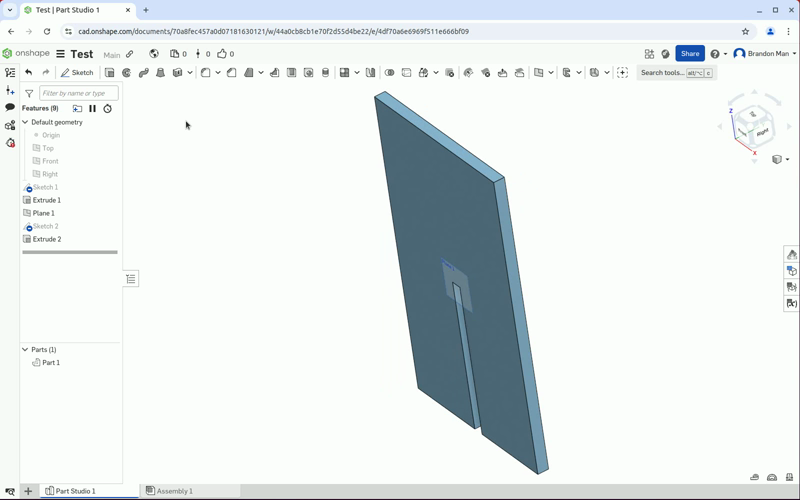
key(down, 2)
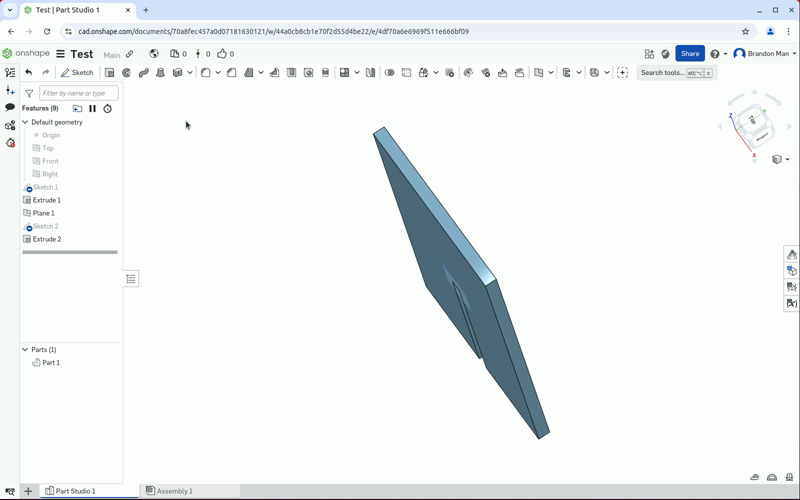
key(up, 2)
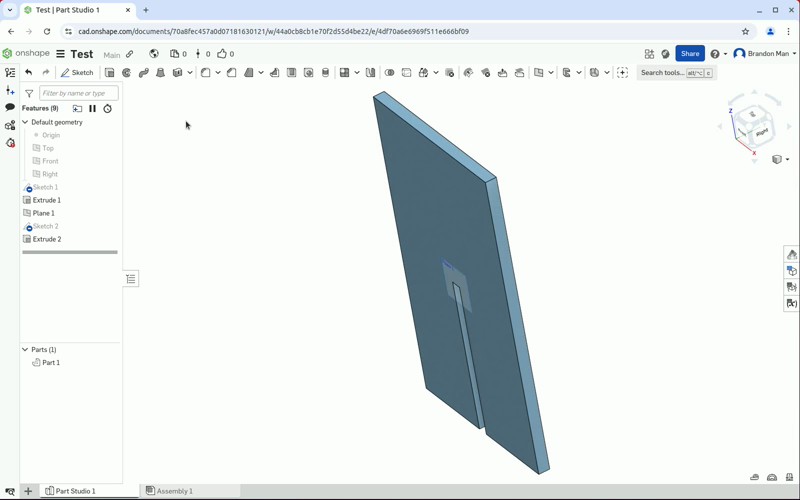
key(right, 2)
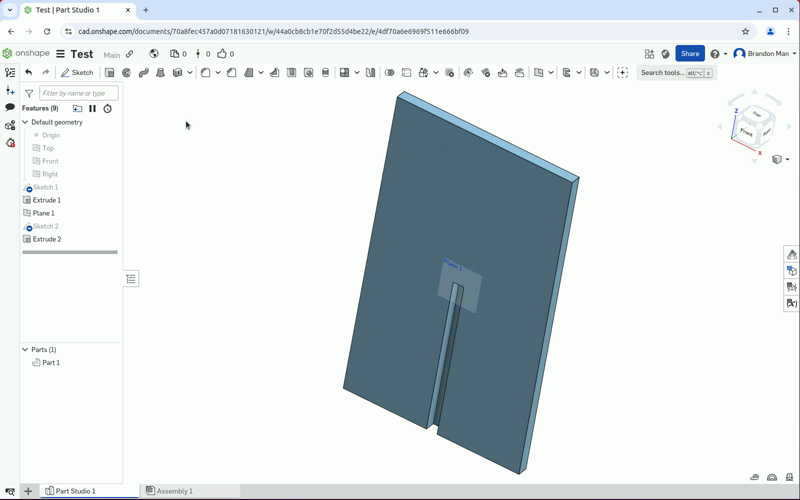
mouse_move(73, 189)
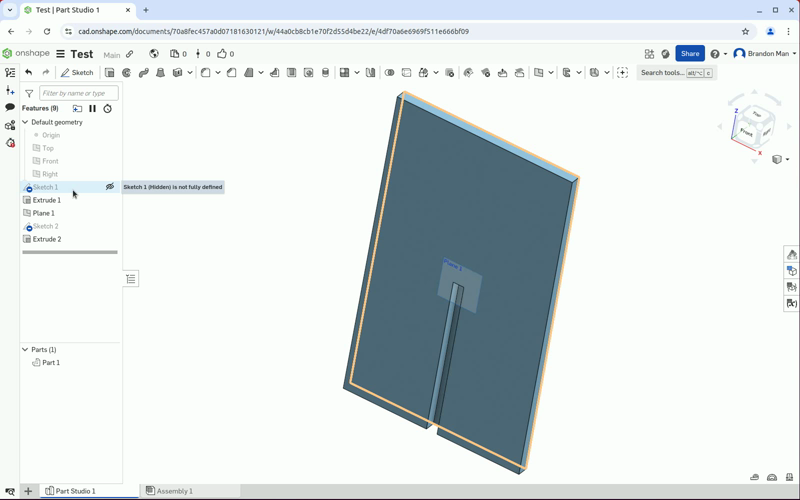
click(73, 189)